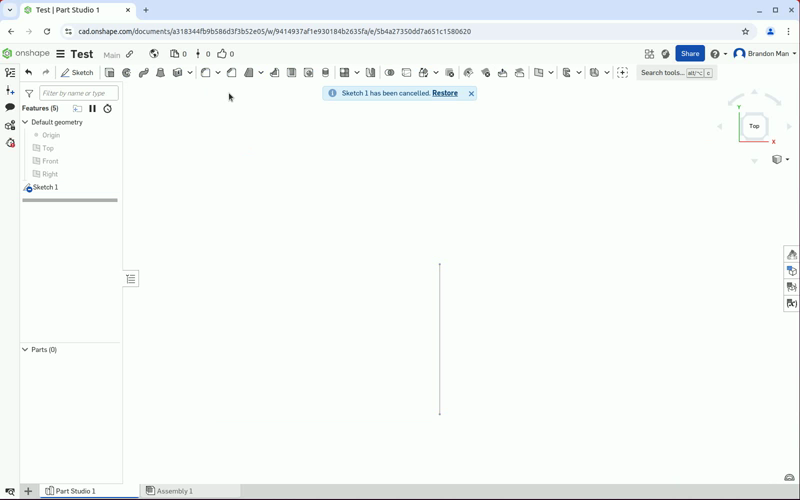
key(shift+h)
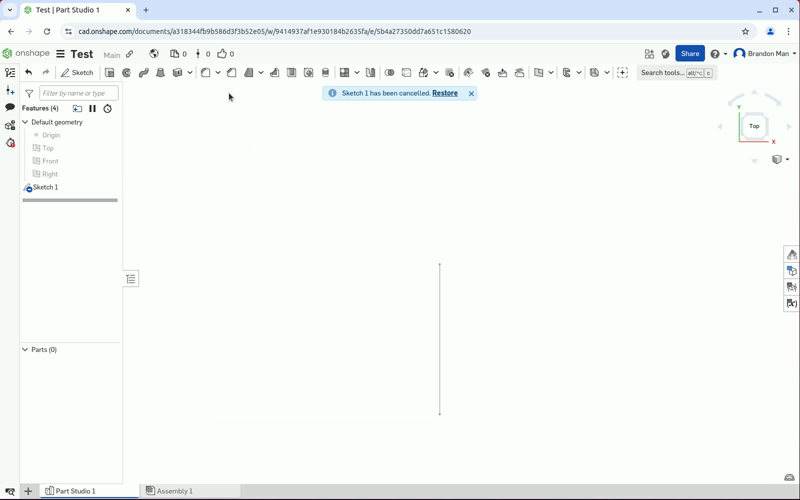
key(shift+s)
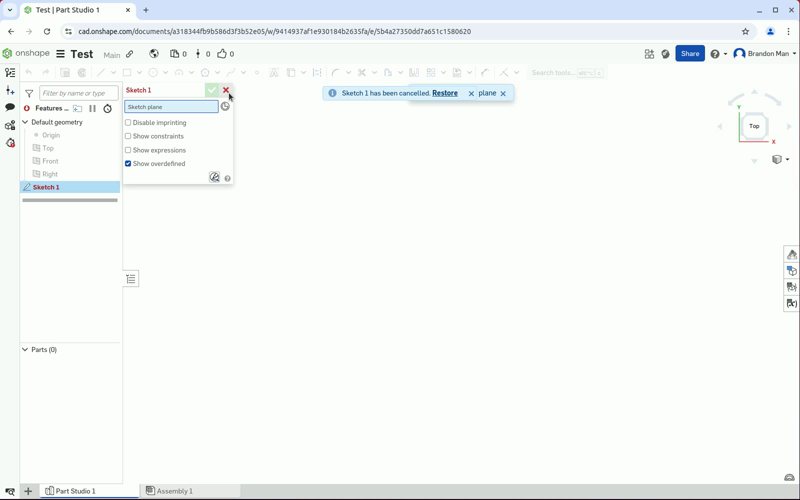
mouse_move(73, 150)
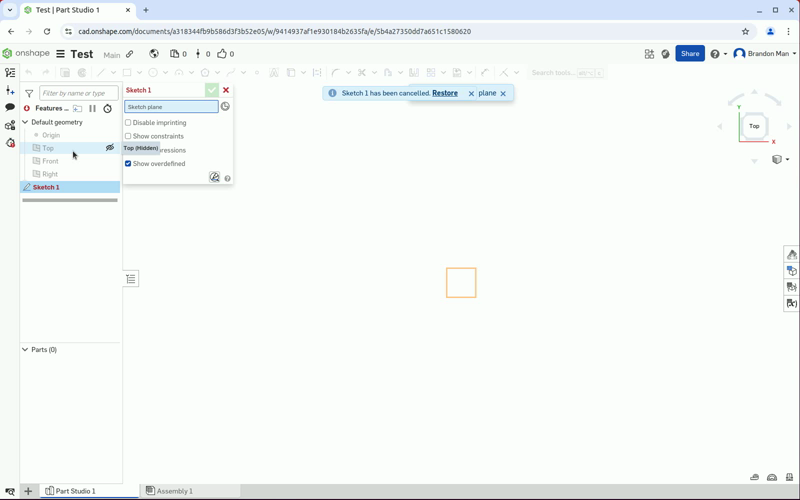
click(73, 150)
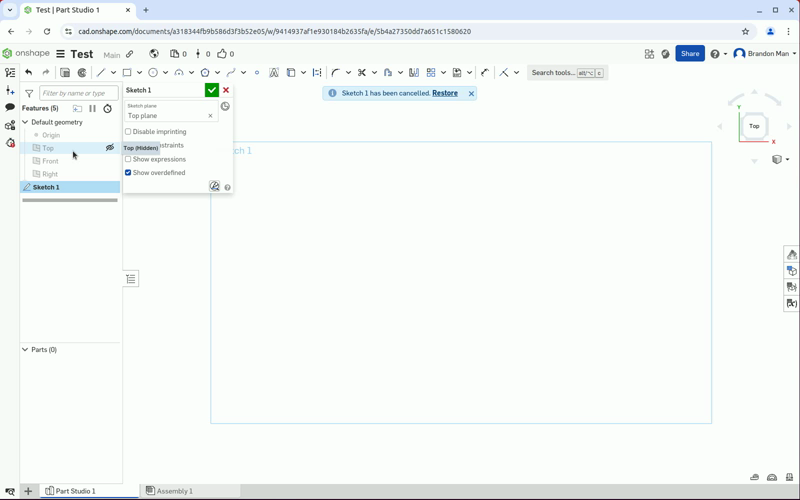
mouse_move(73, 352)
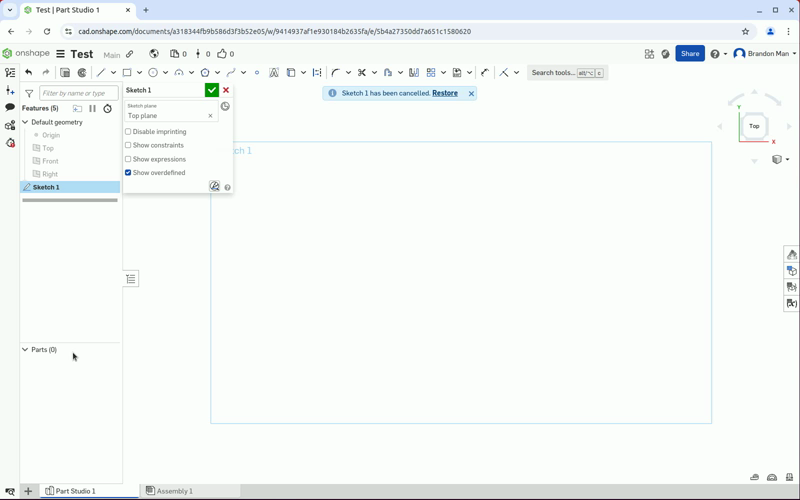
key(y)
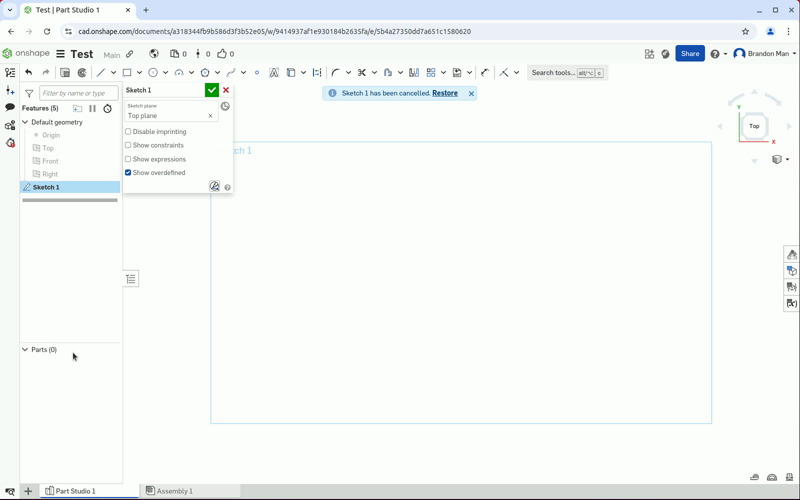
key(l)
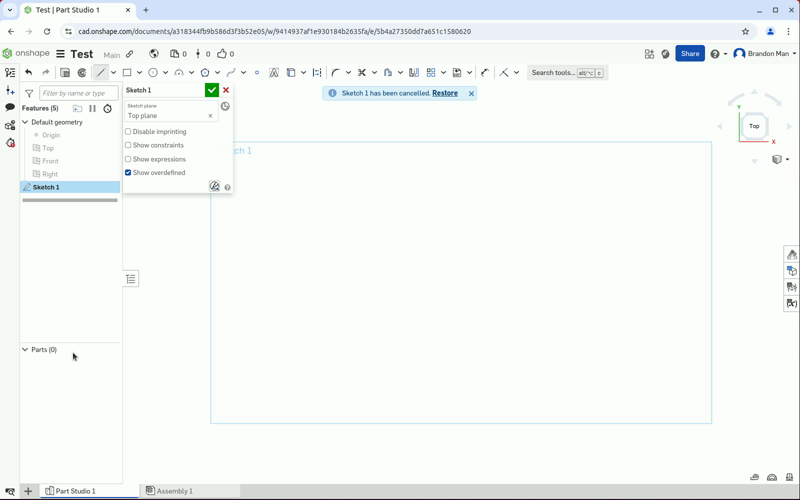
key_down(shift)
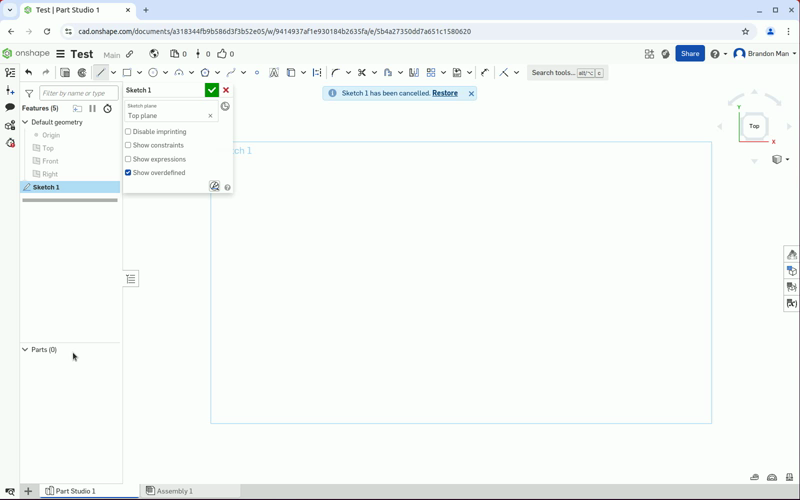
mouse_move(430, 330)
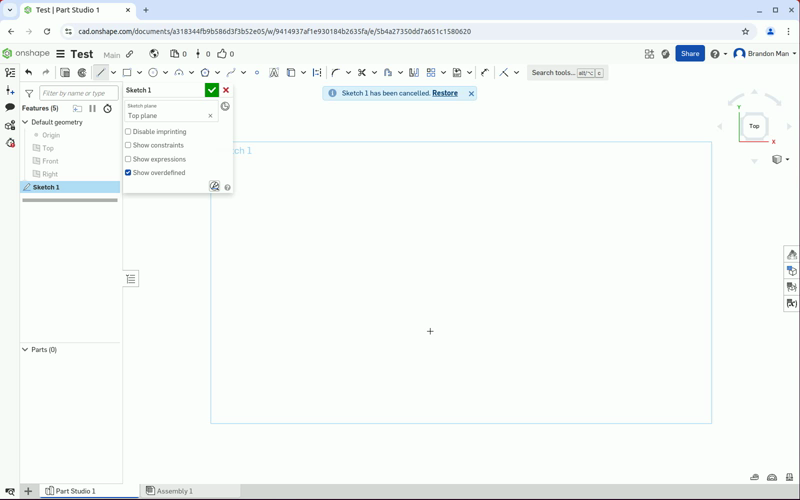
click(430, 330)
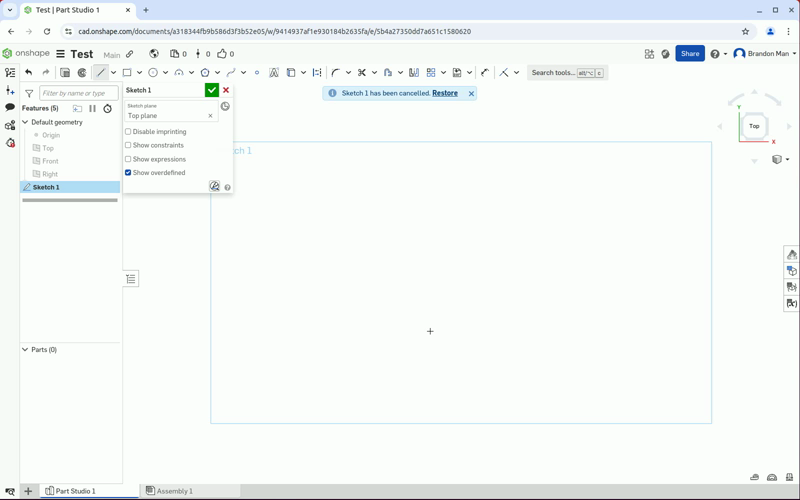
key_up(shift)
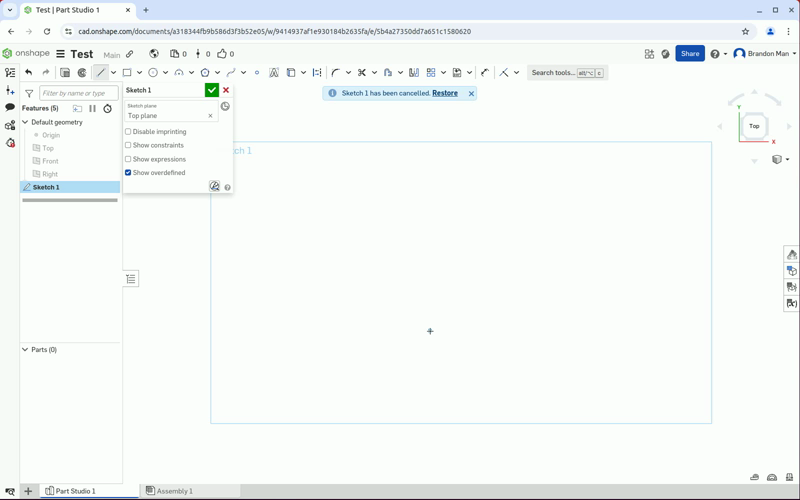
key_down(shift)
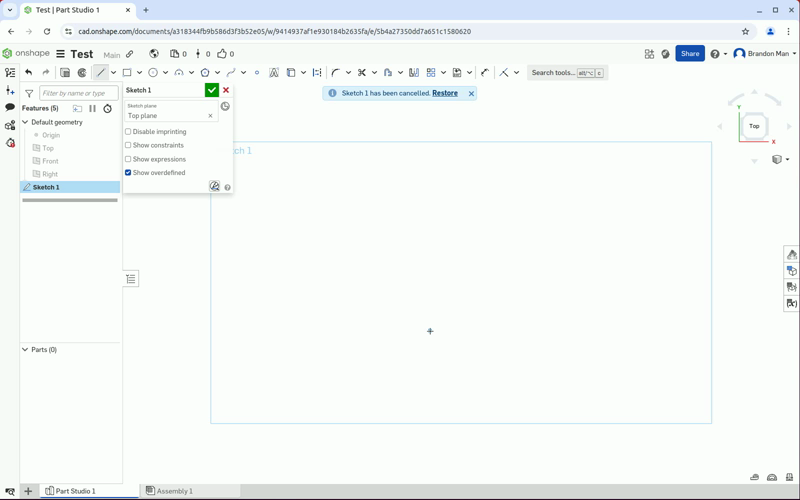
mouse_move(524, 330)
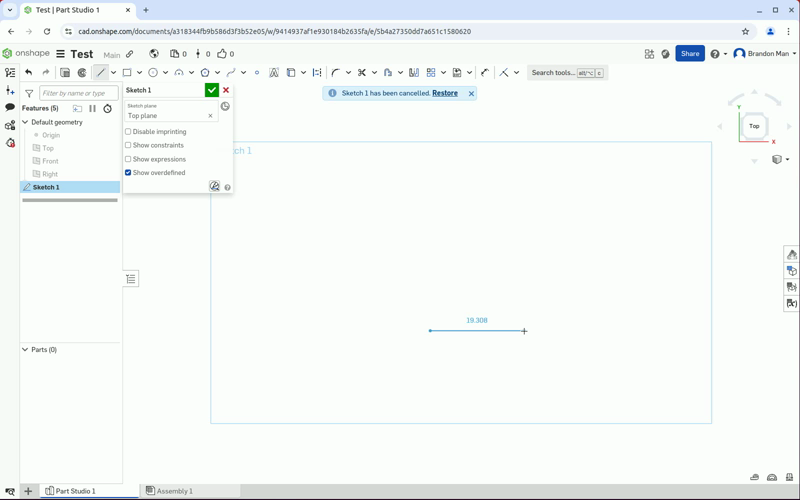
click(524, 330)
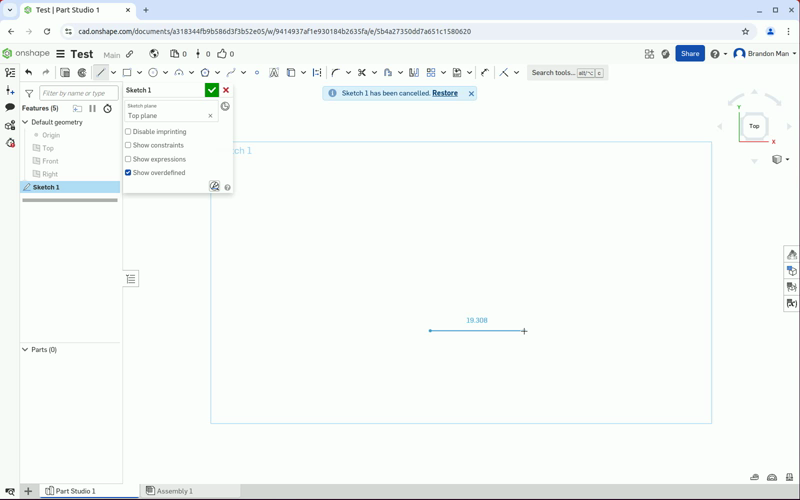
key_up(shift)
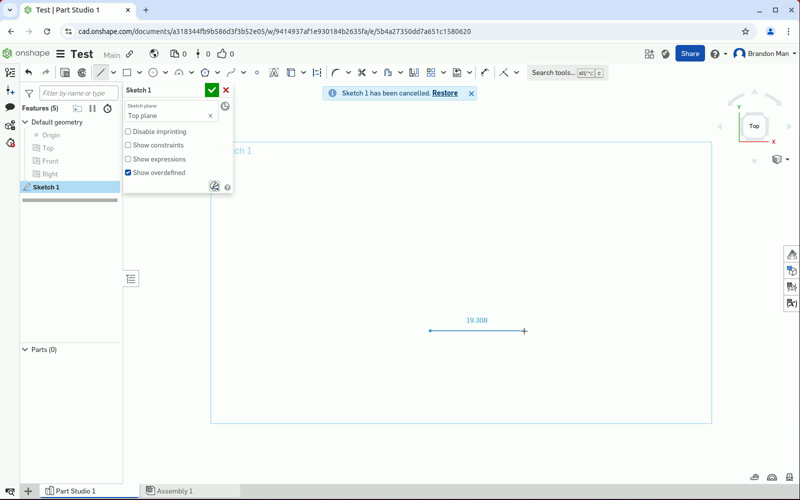
key_down(shift)
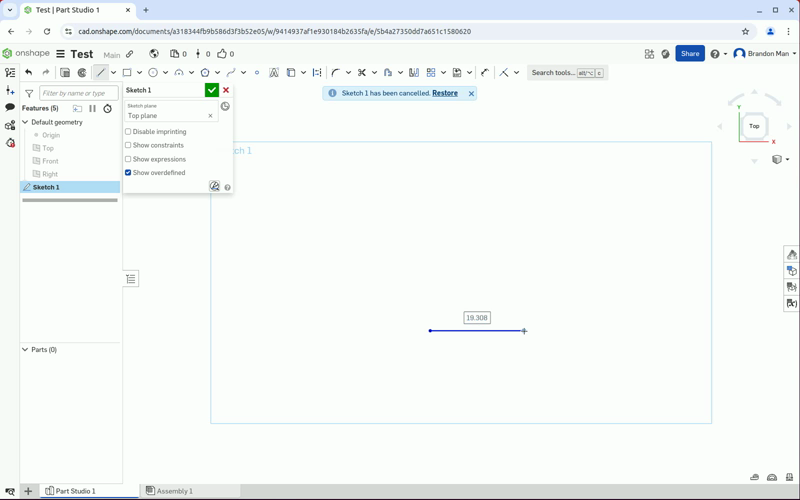
mouse_move(524, 255)
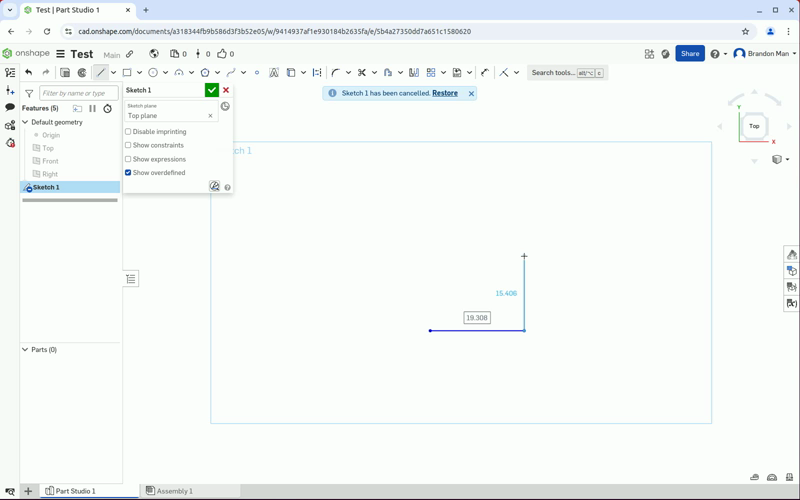
click(524, 255)
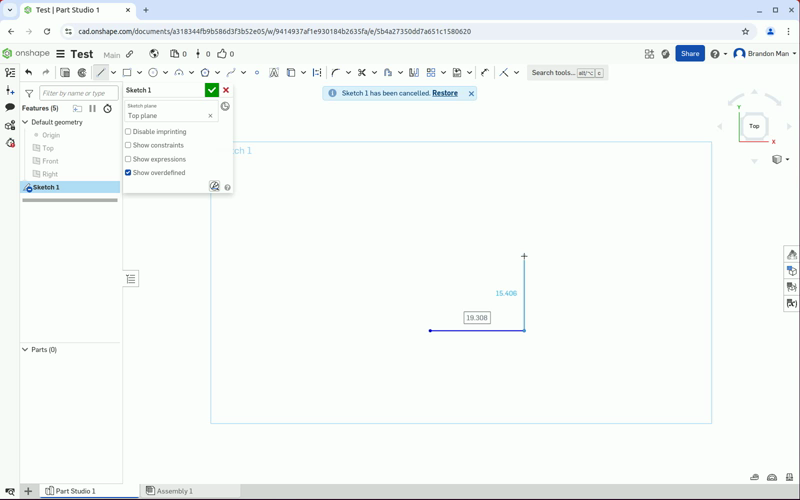
key_up(shift)
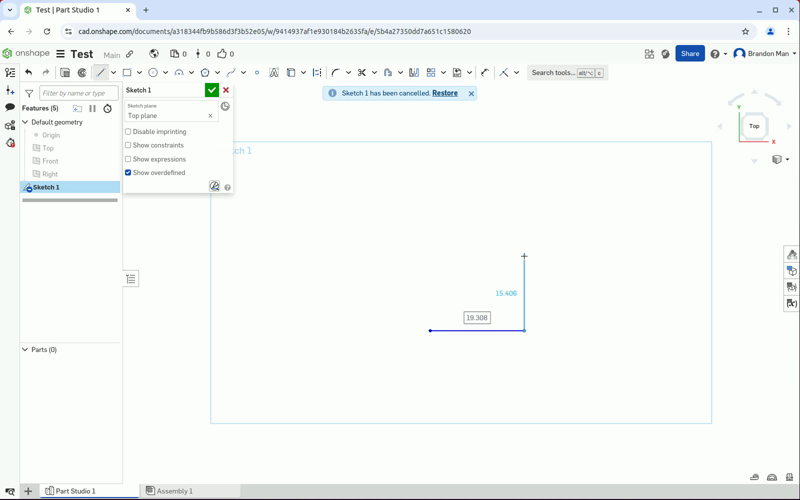
key_down(shift)
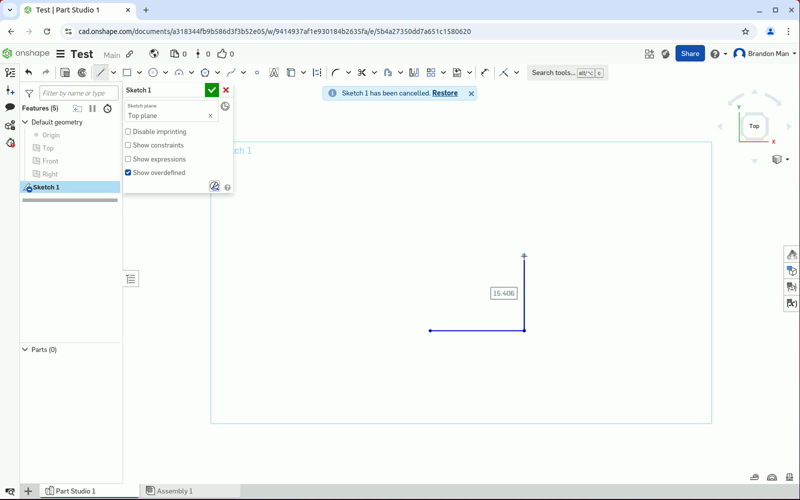
mouse_move(430, 255)
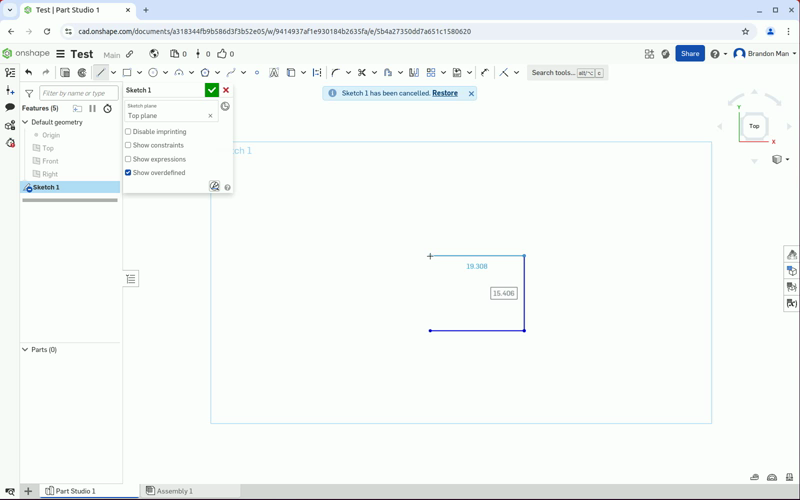
click(430, 255)
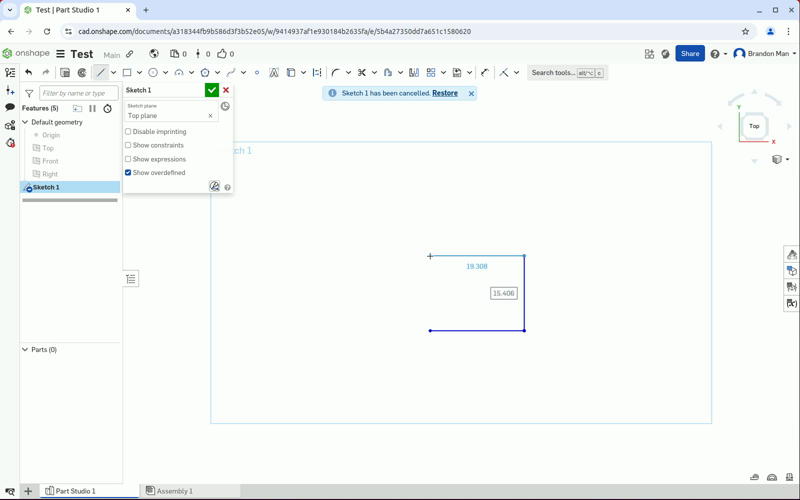
key_up(shift)
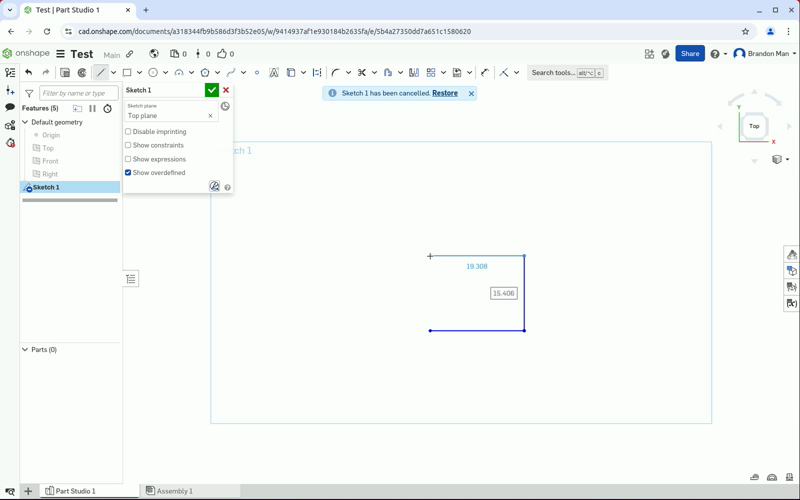
key_down(shift)
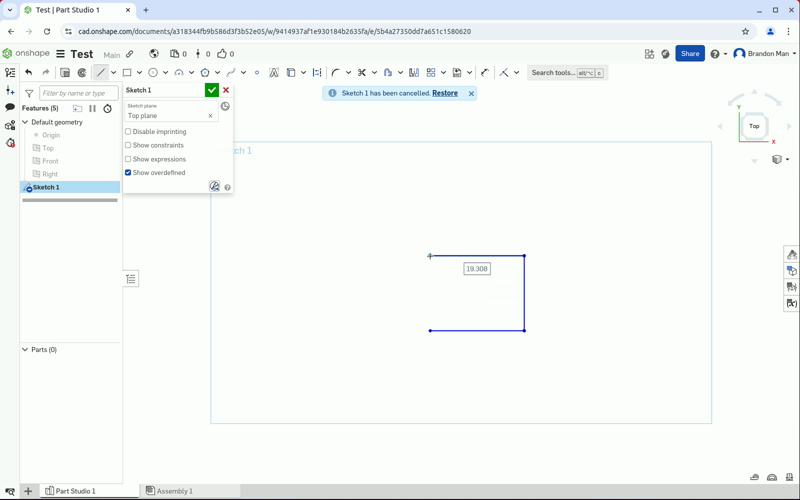
mouse_move(430, 330)
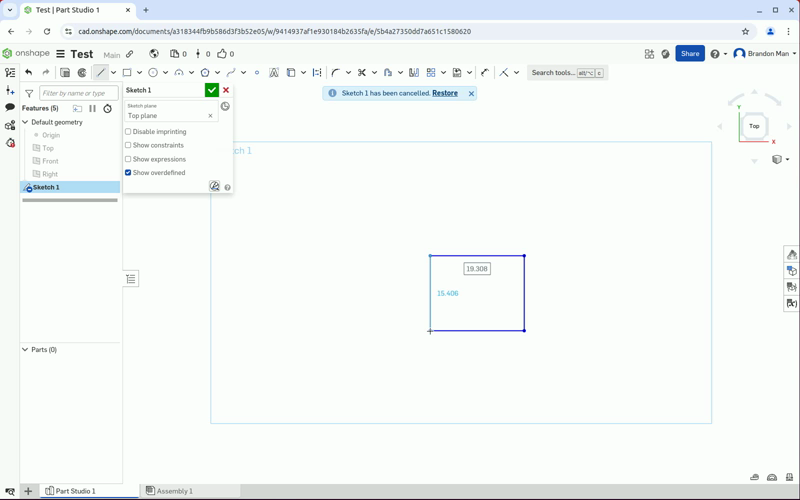
key_up(shift)
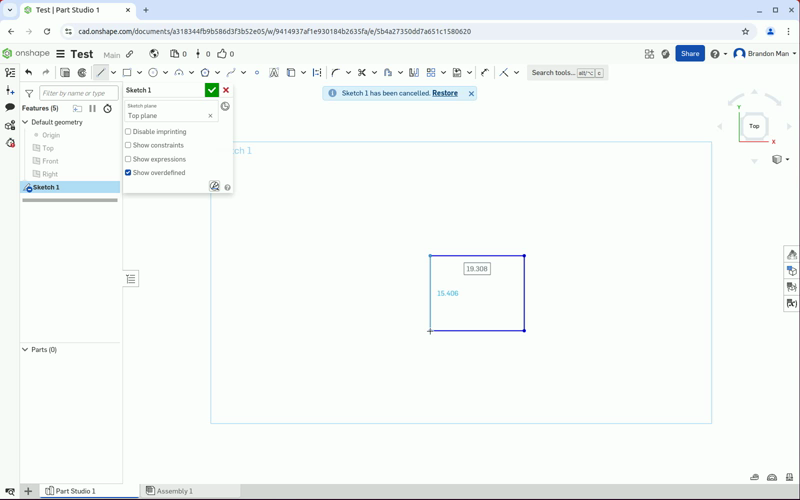
click(430, 330)
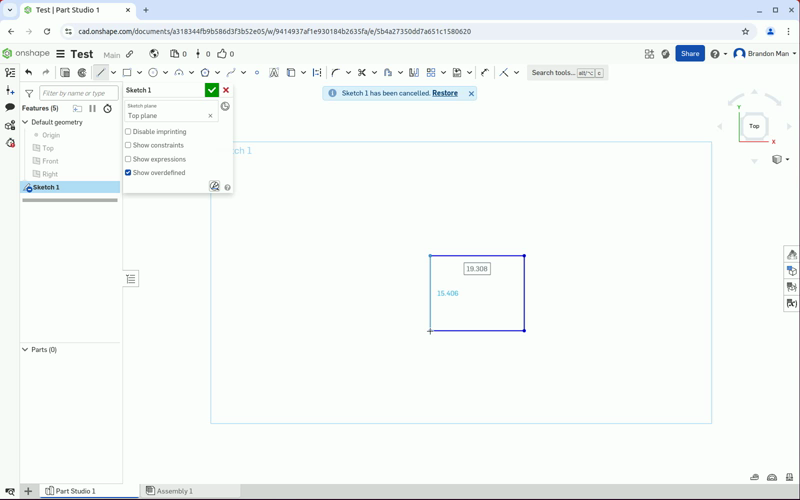
key(esc)
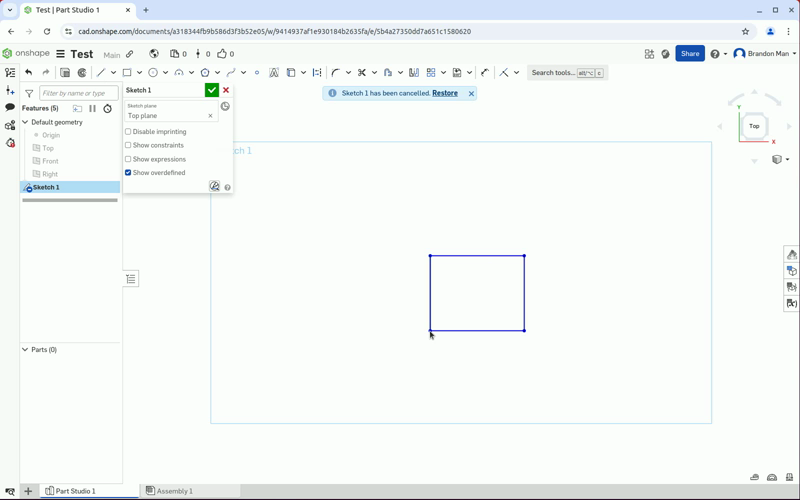
mouse_move(456, 312)
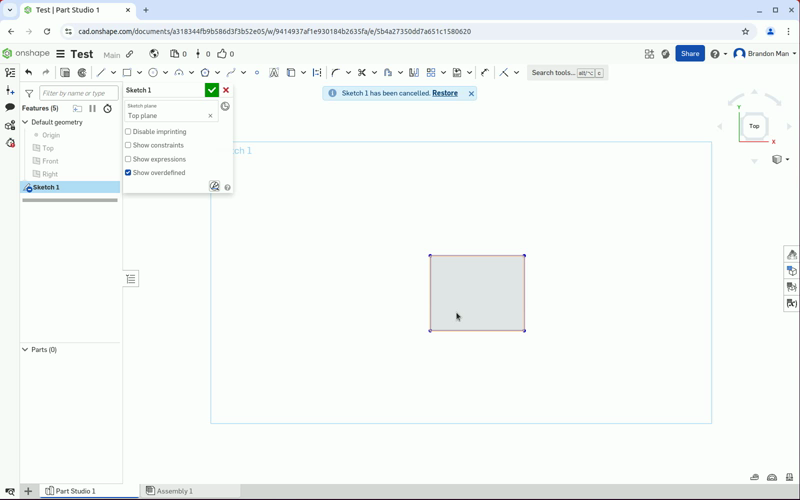
click(456, 312)
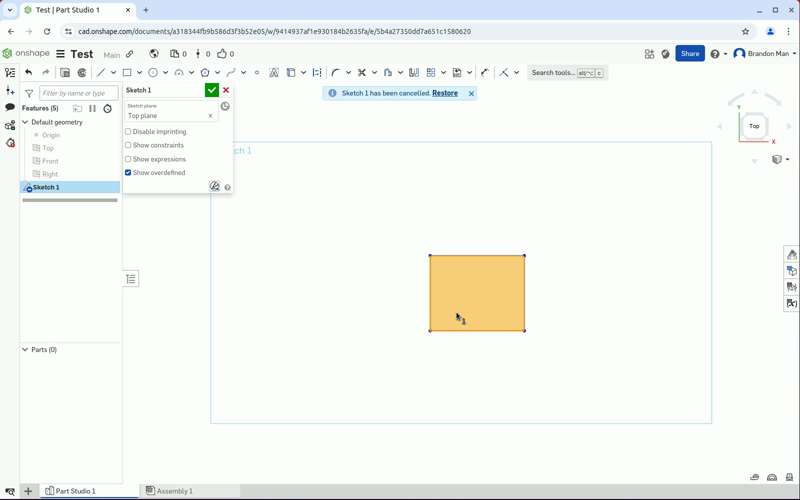
mouse_move(73, 352)
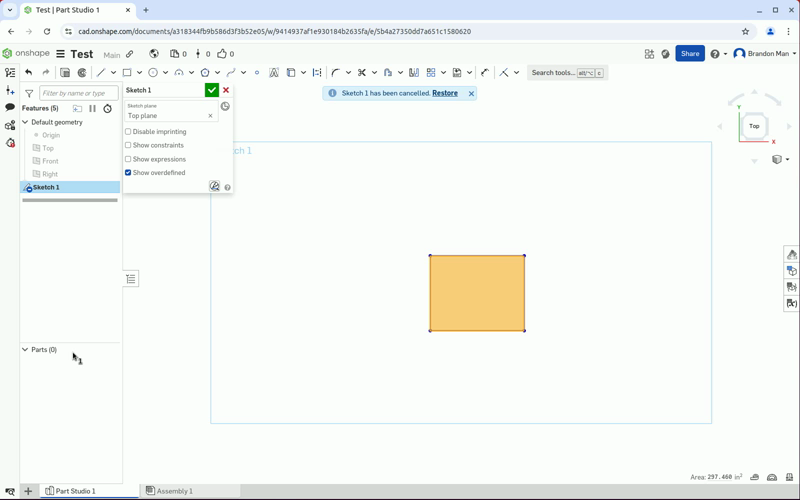
key(shift+y)
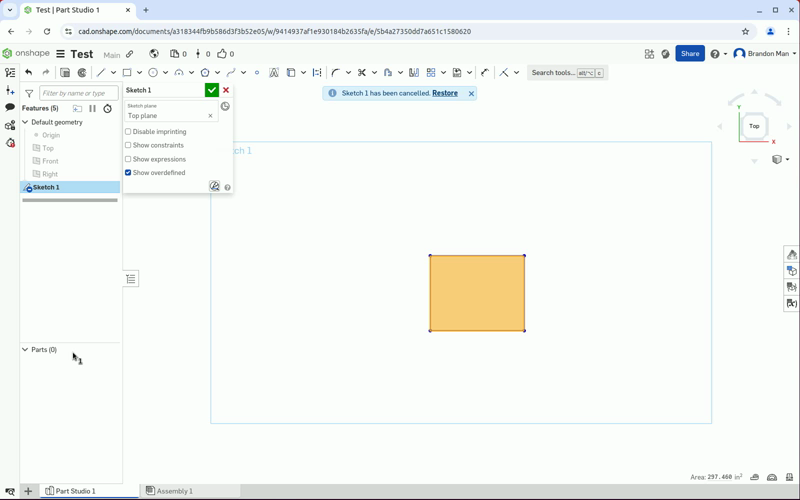
key(shift+e)
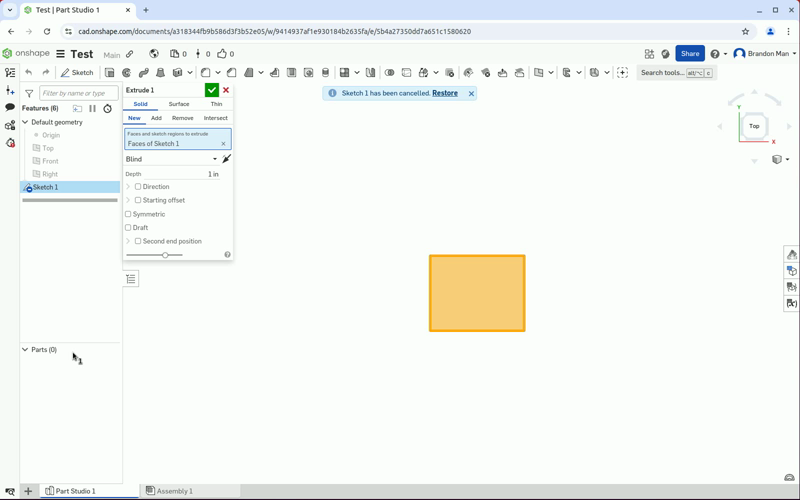
mouse_move(143, 106)
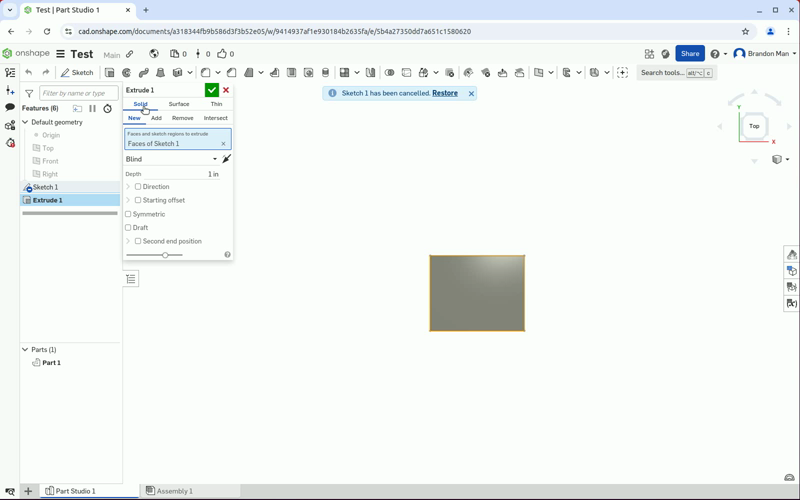
click(143, 106)
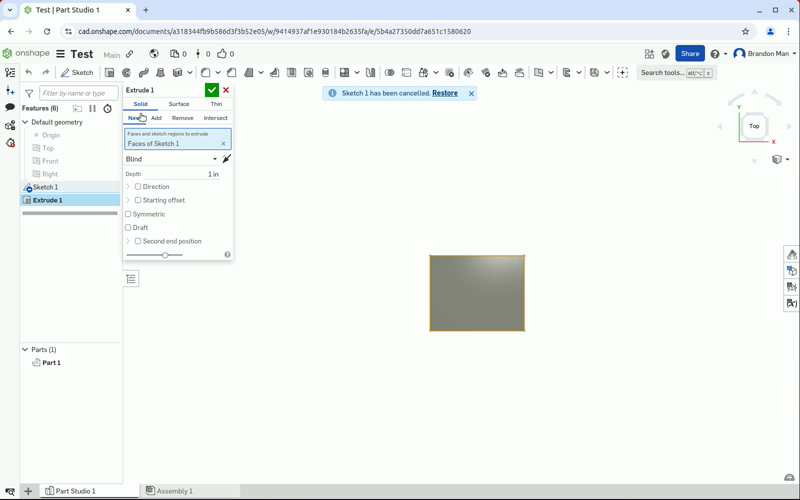
mouse_move(137, 120)
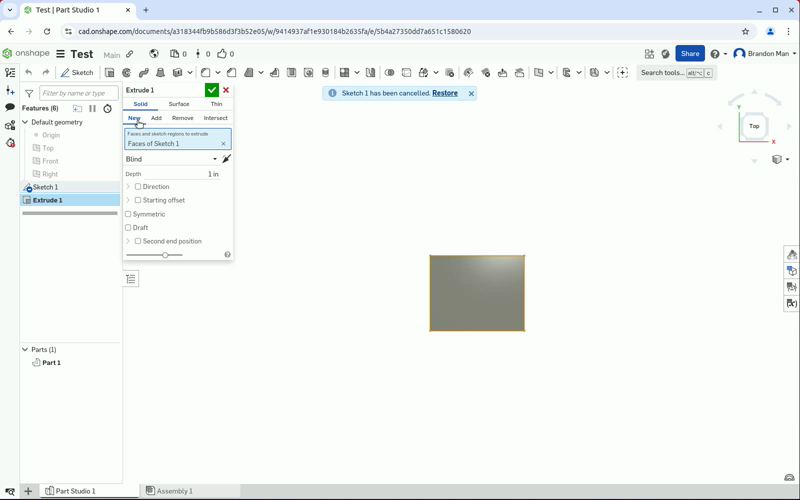
click(137, 120)
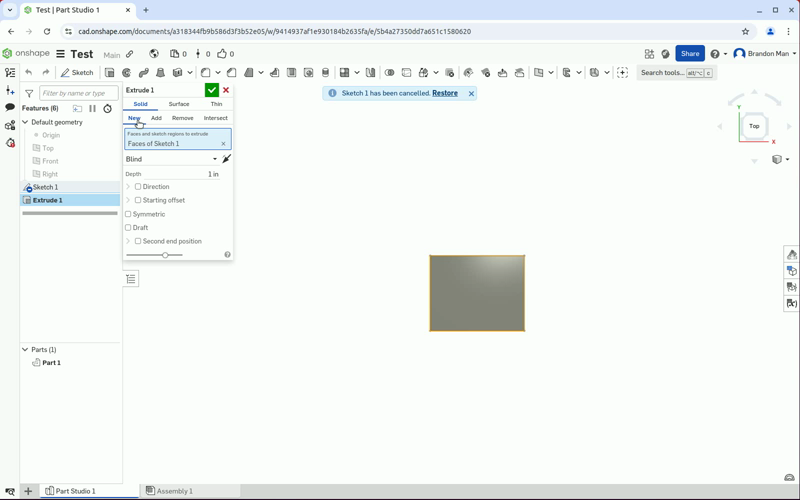
key(tab, 4)
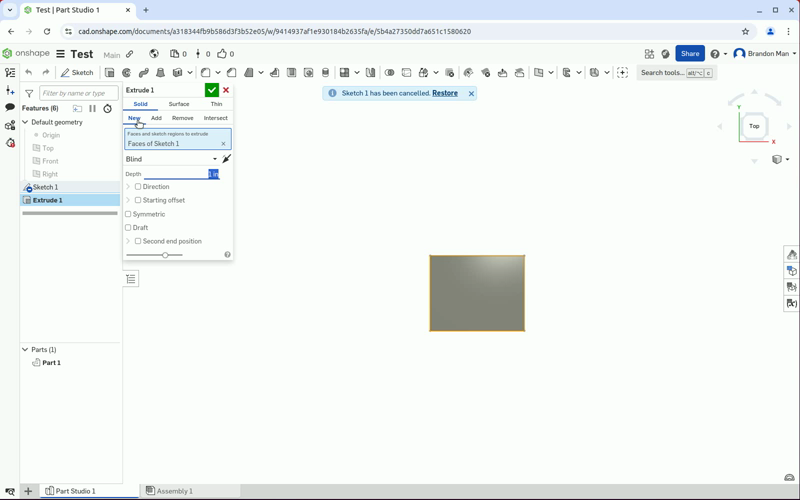
text(11.554)
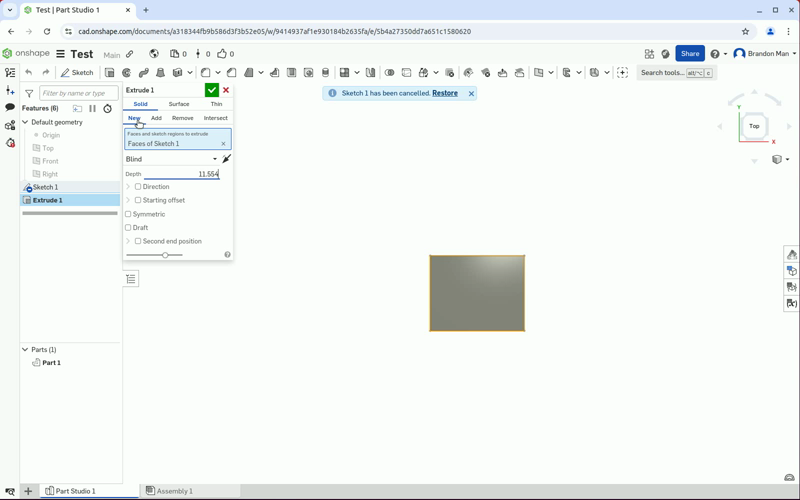
key(enter)
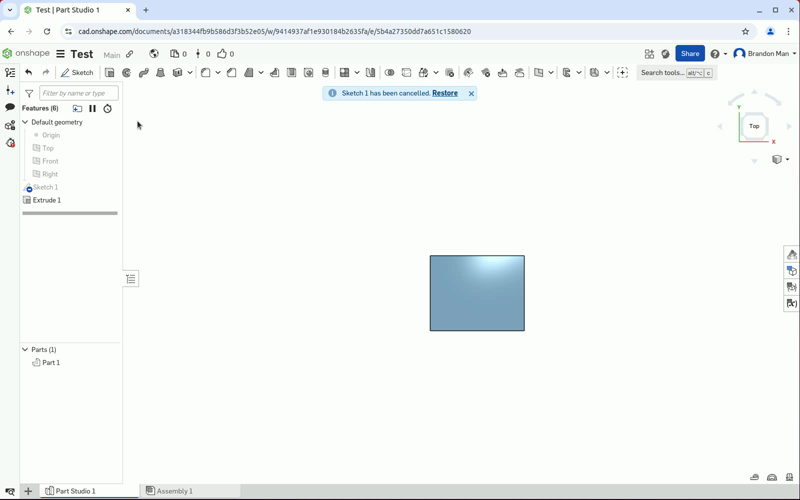
key(shift+h)
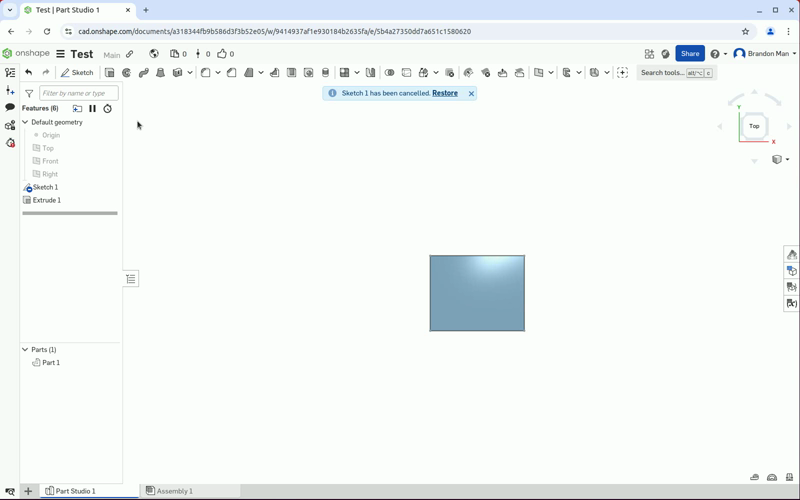
key(shift+h)
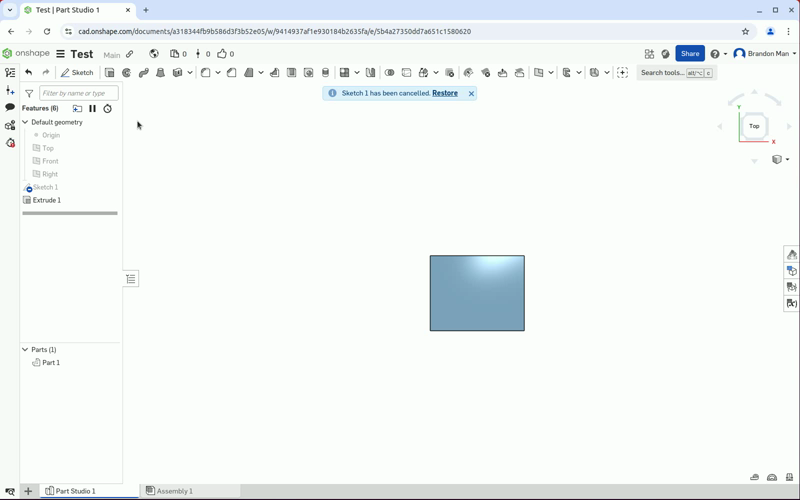
mouse_move(73, 189)
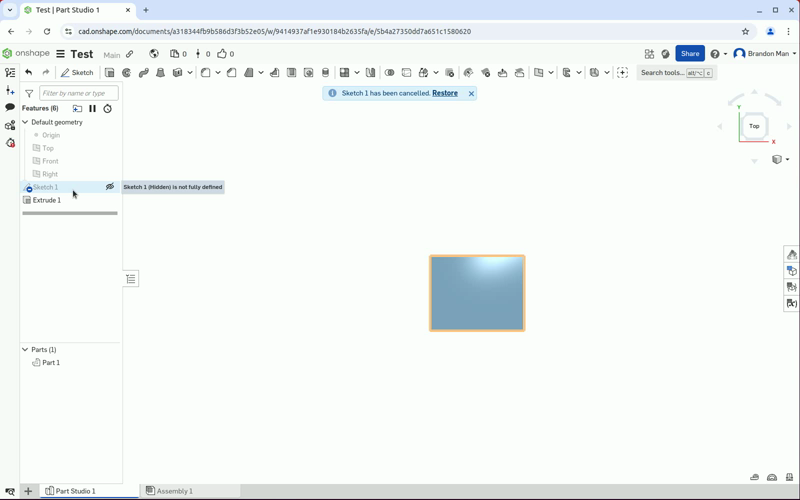
click(73, 189)
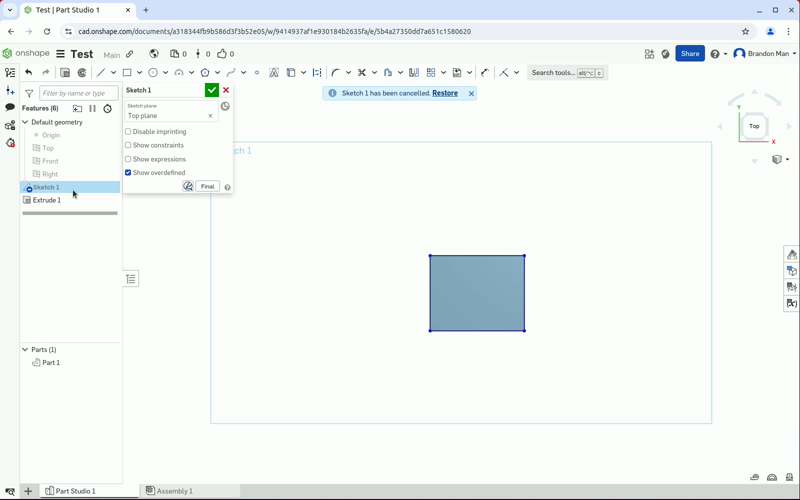
mouse_move(229, 92)
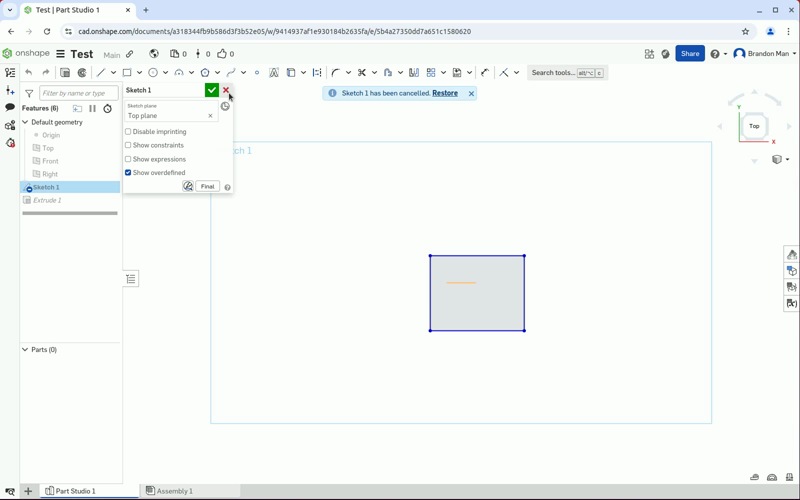
click(229, 92)
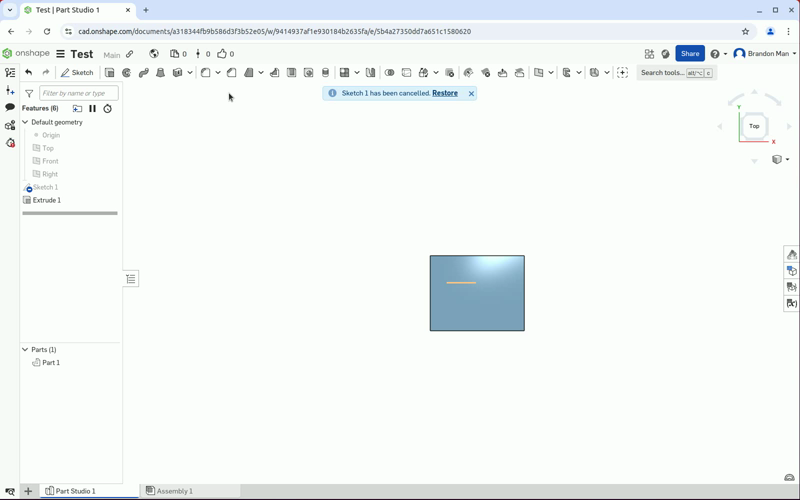
mouse_move(73, 352)
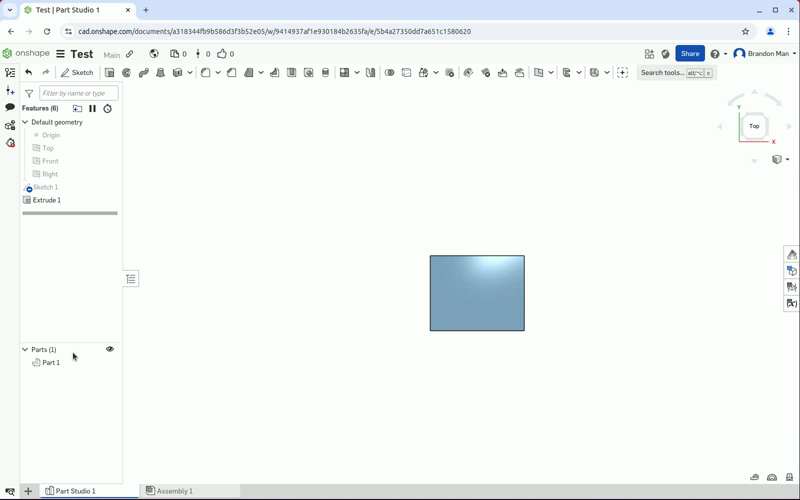
key(y)
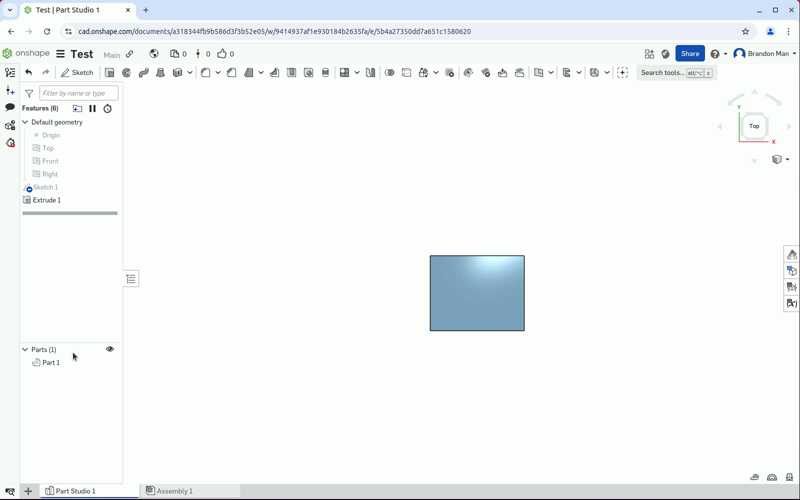
key(shift+p)
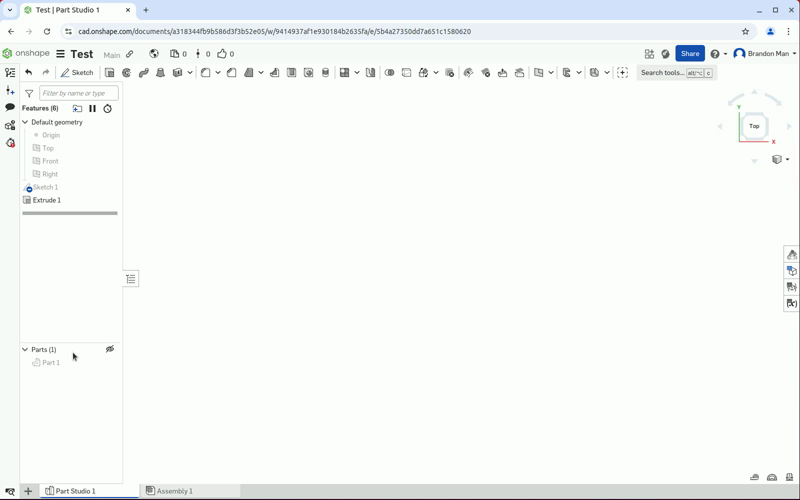
key(space)
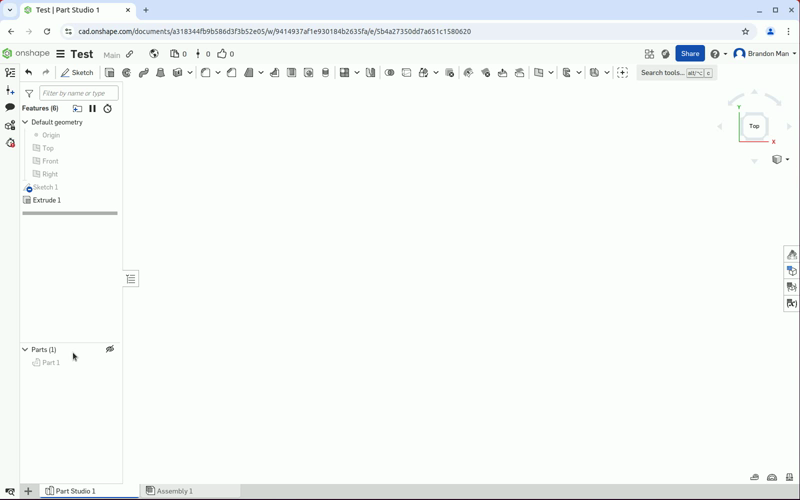
key_down(shift)
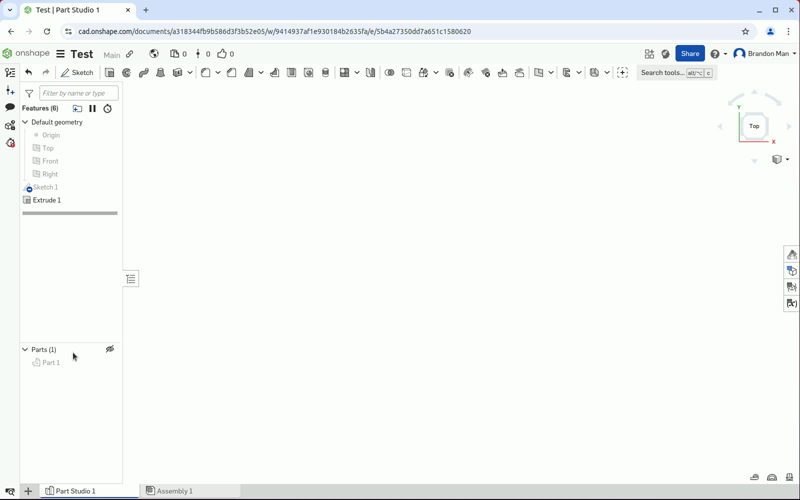
key(up)
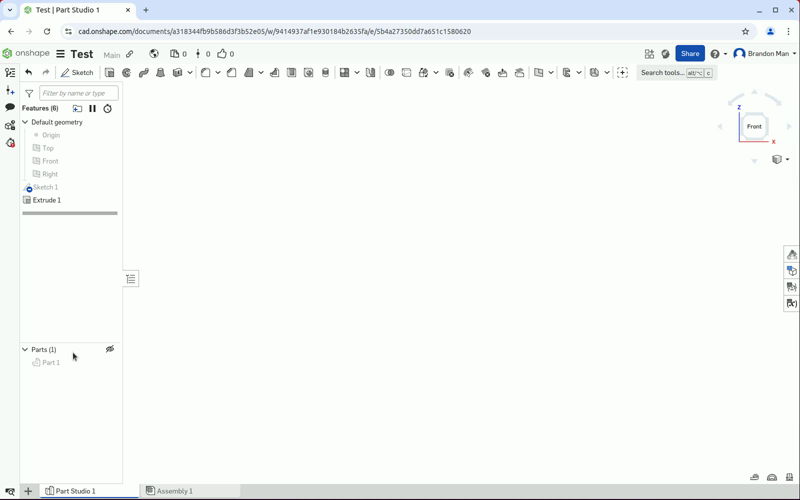
key_up(shift)
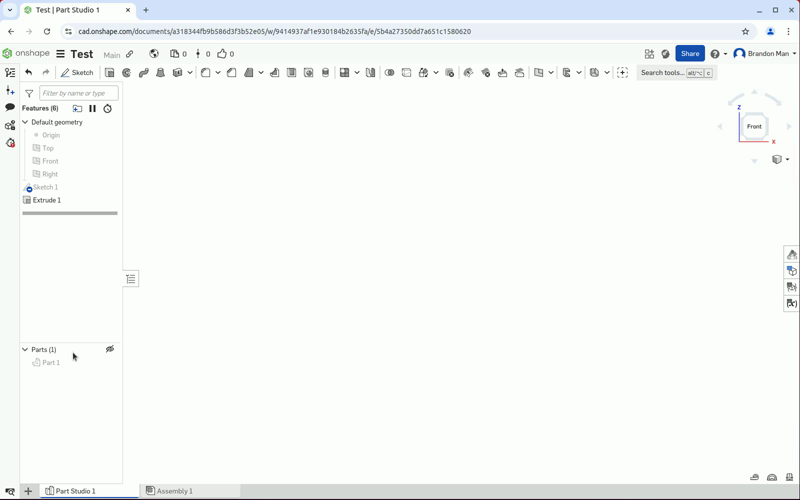
mouse_move(73, 352)
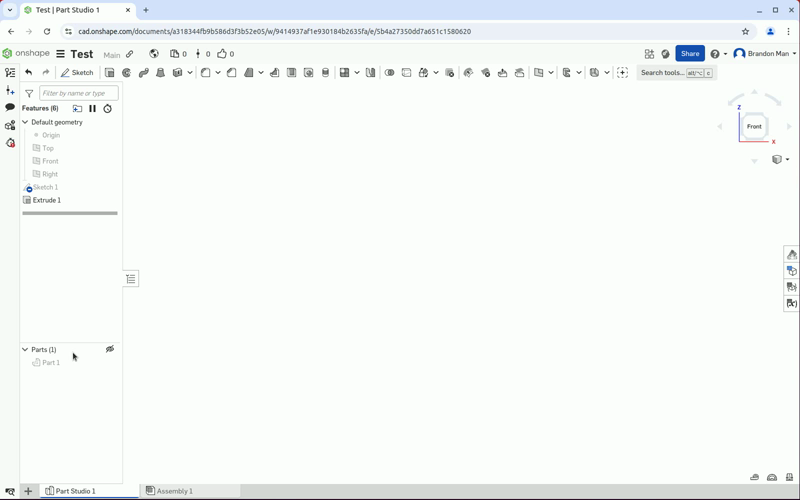
key(shift+y)
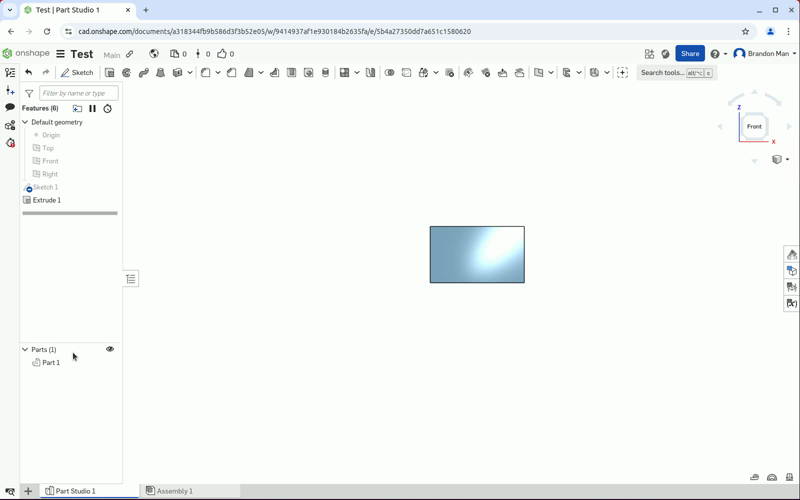
mouse_move(541, 75)
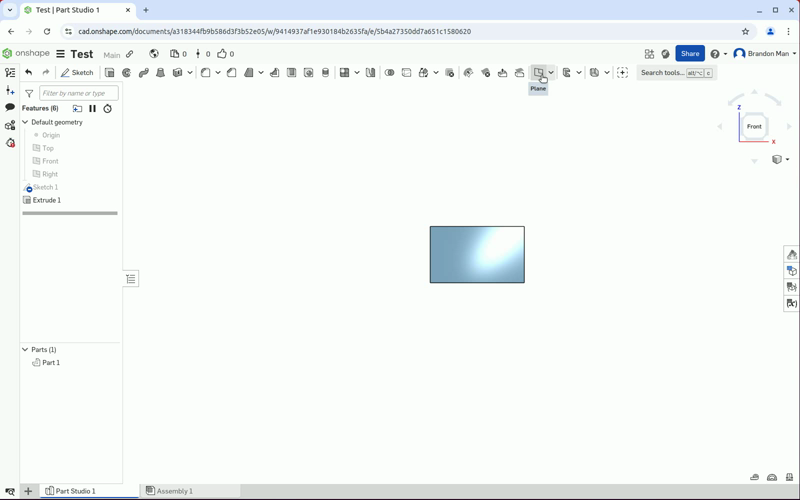
click(541, 75)
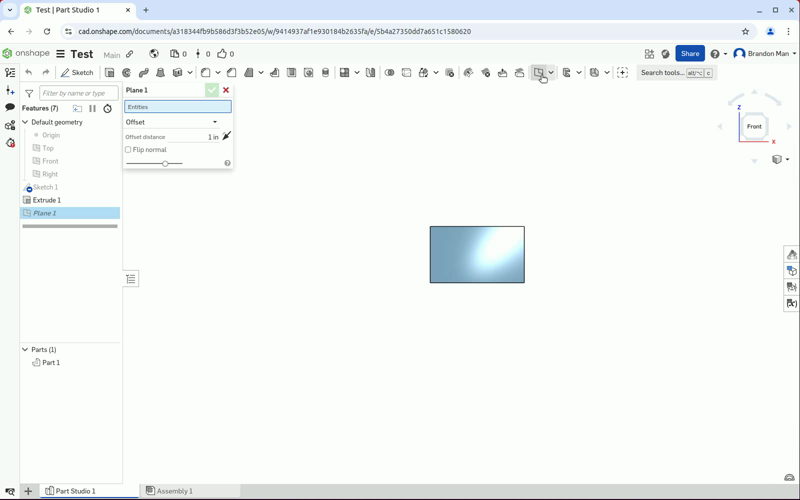
mouse_move(73, 163)
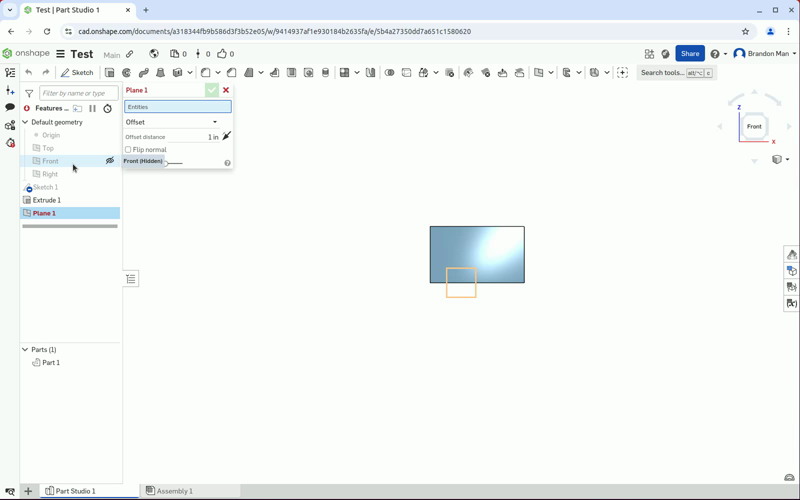
click(73, 163)
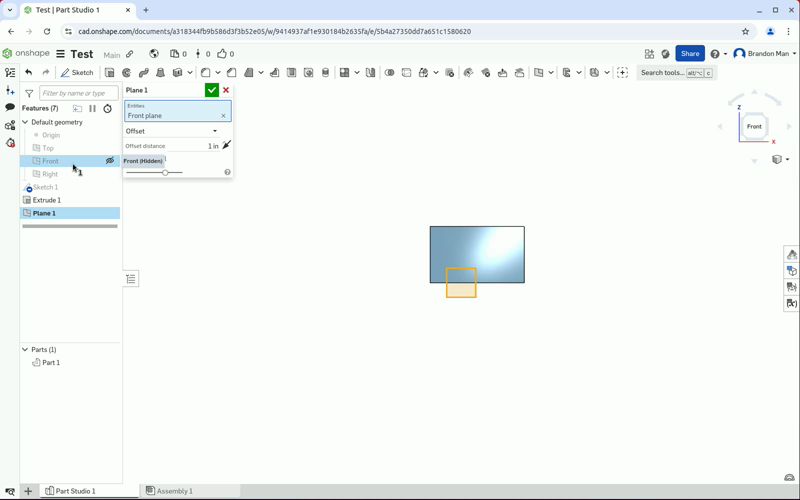
key(tab, 2)
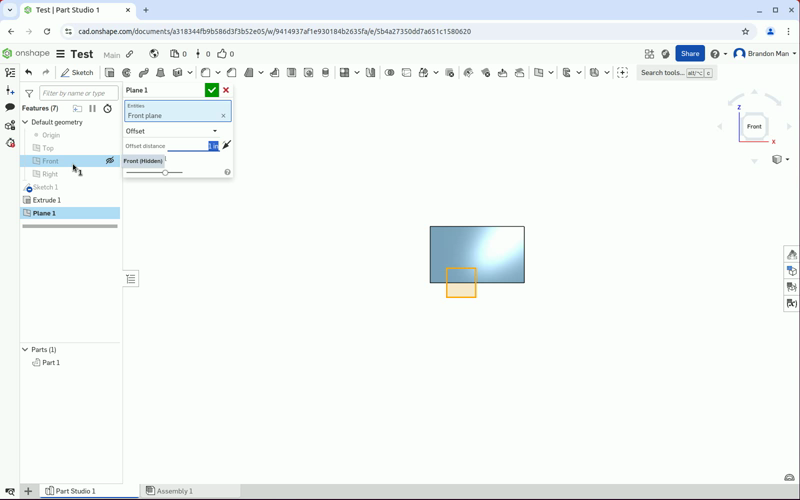
text(9.86)
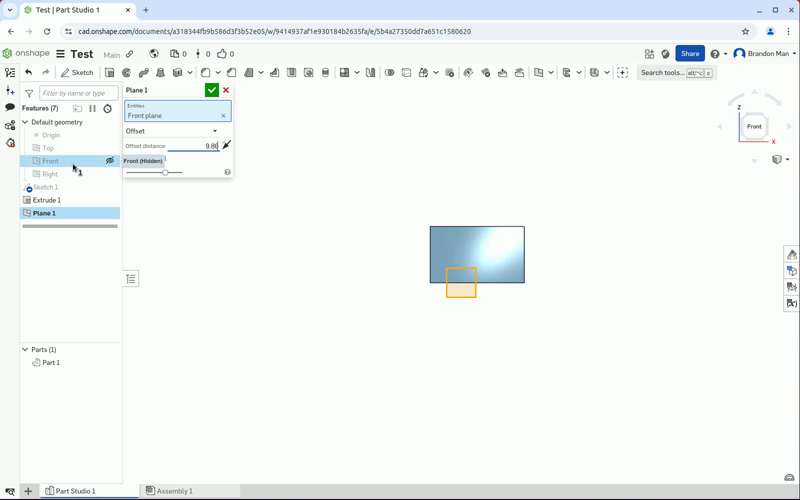
key(enter, 2)
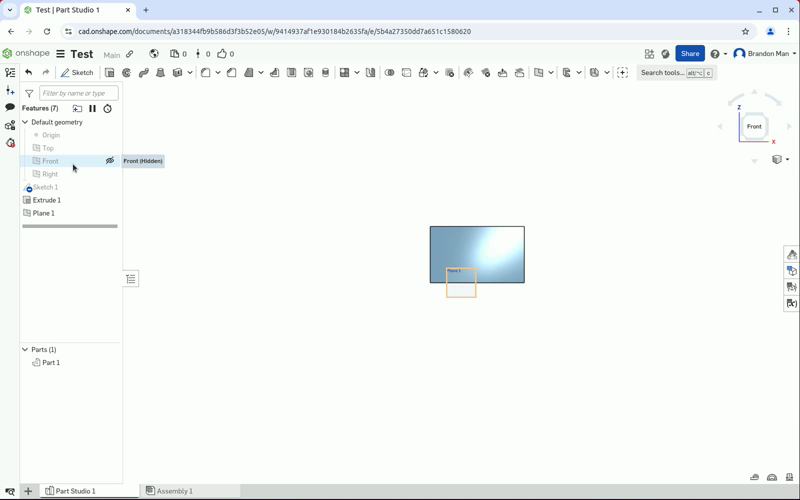
key(shift+s)
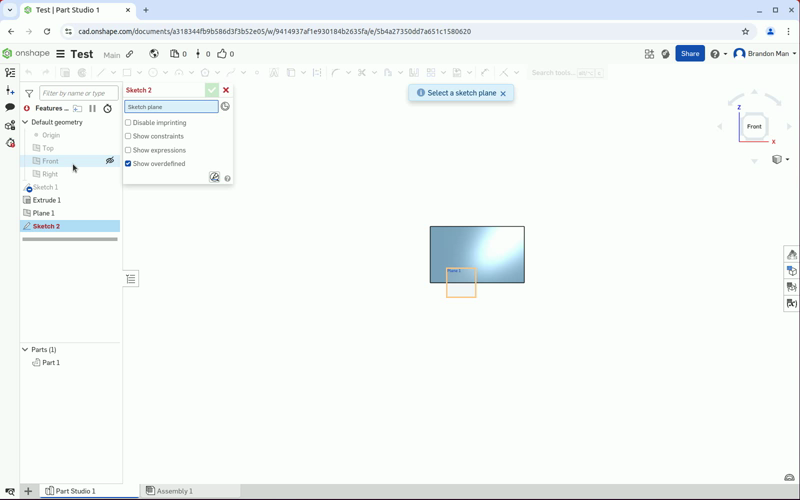
mouse_move(73, 215)
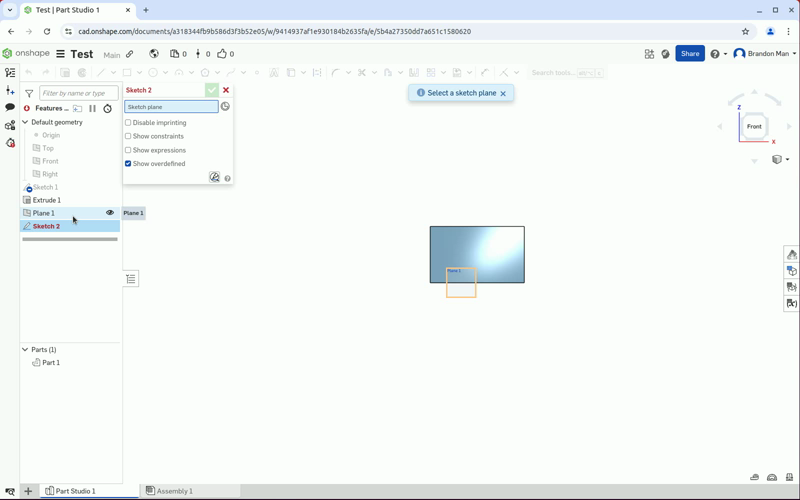
click(73, 215)
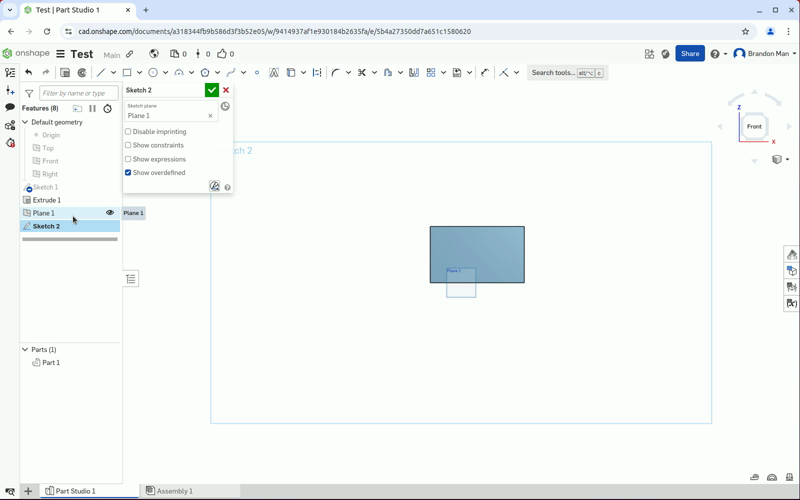
mouse_move(73, 352)
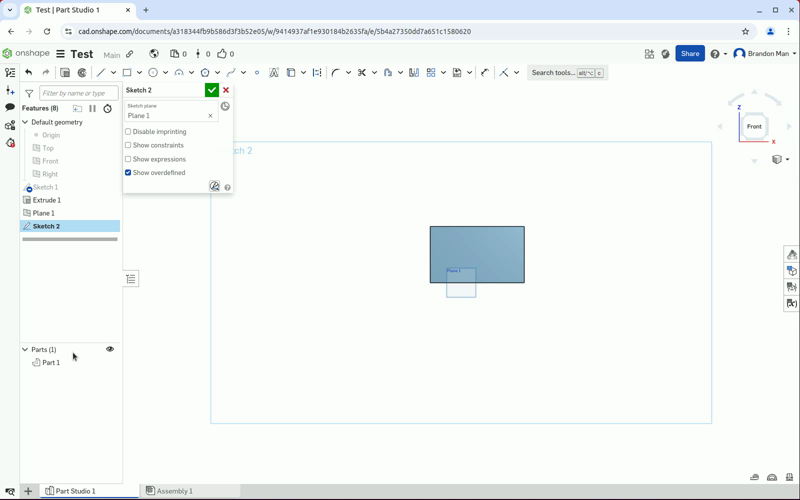
key(y)
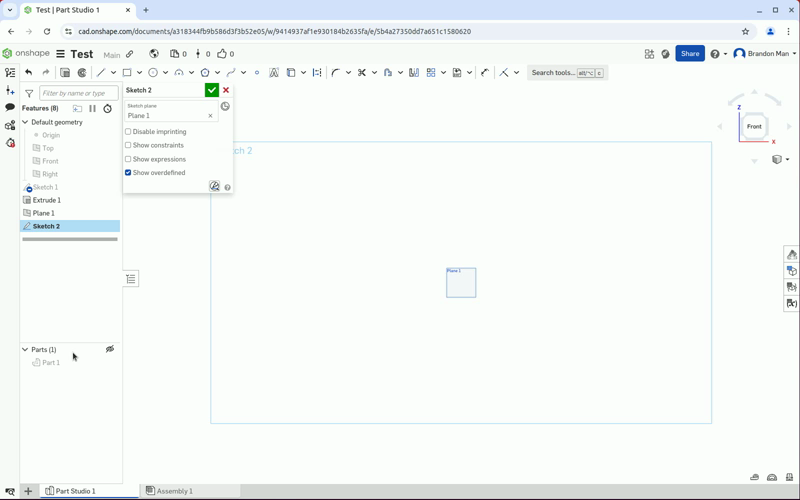
key(l)
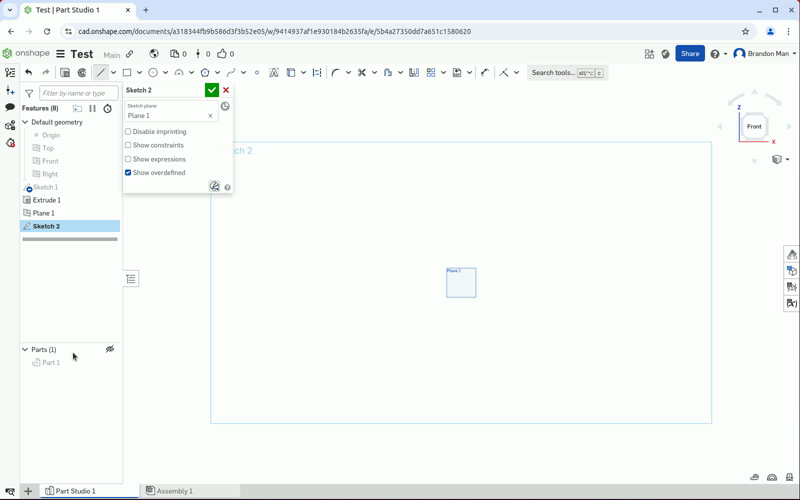
key_down(shift)
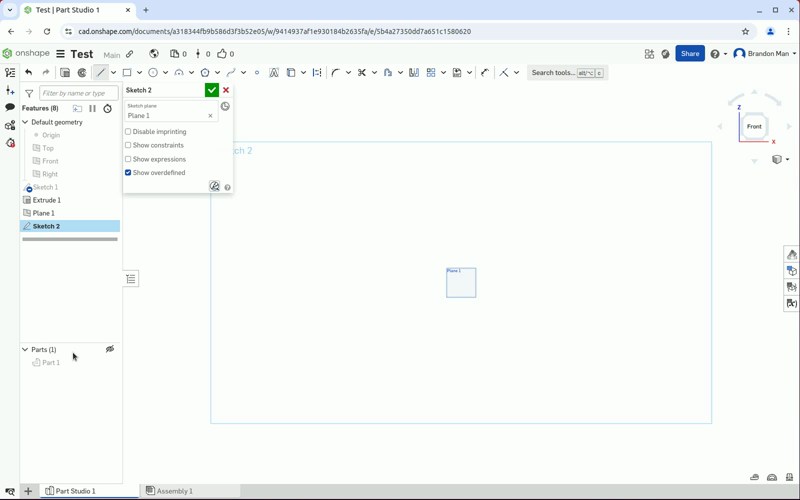
mouse_move(524, 282)
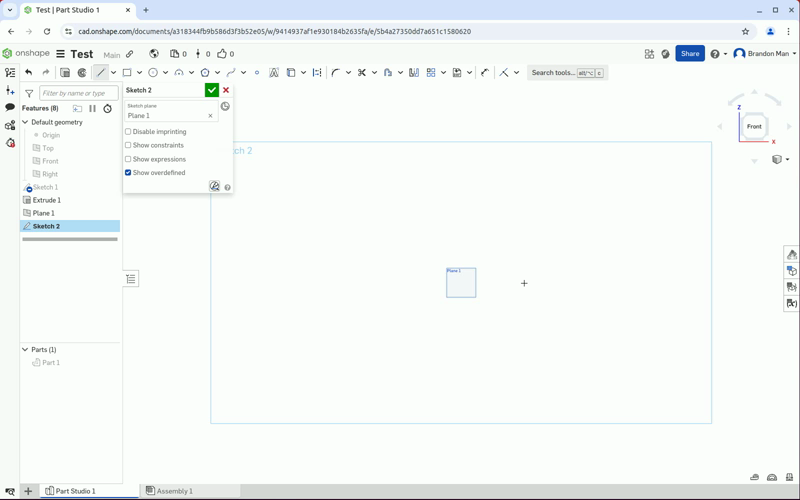
click(524, 282)
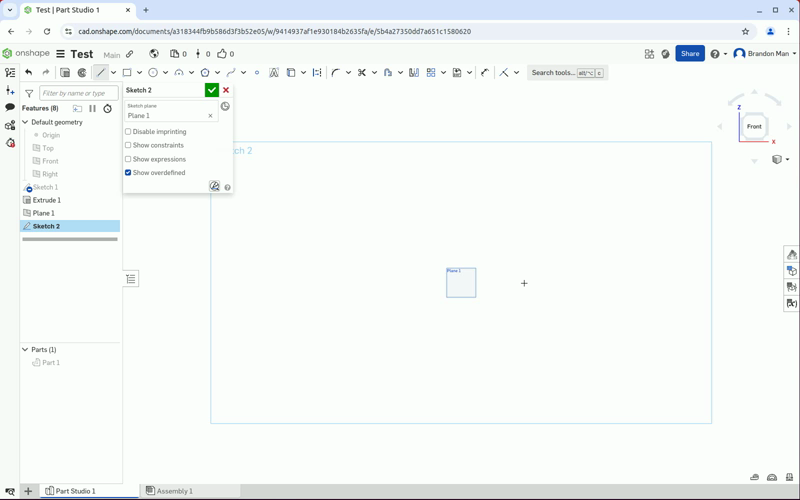
key_up(shift)
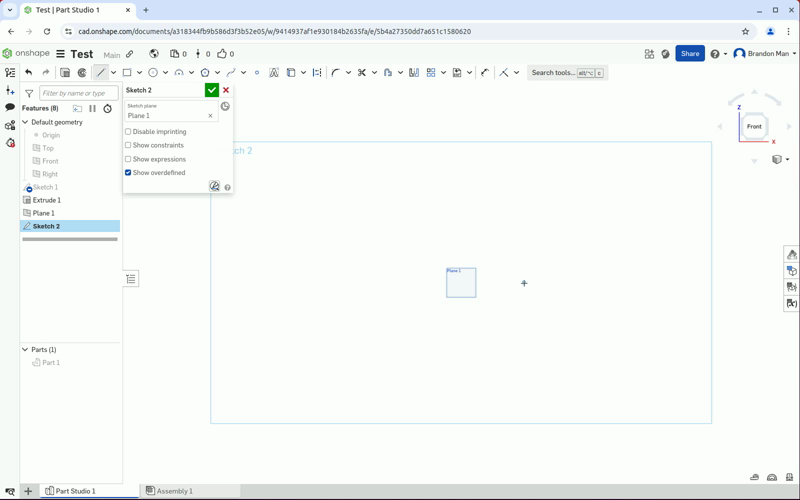
key_down(shift)
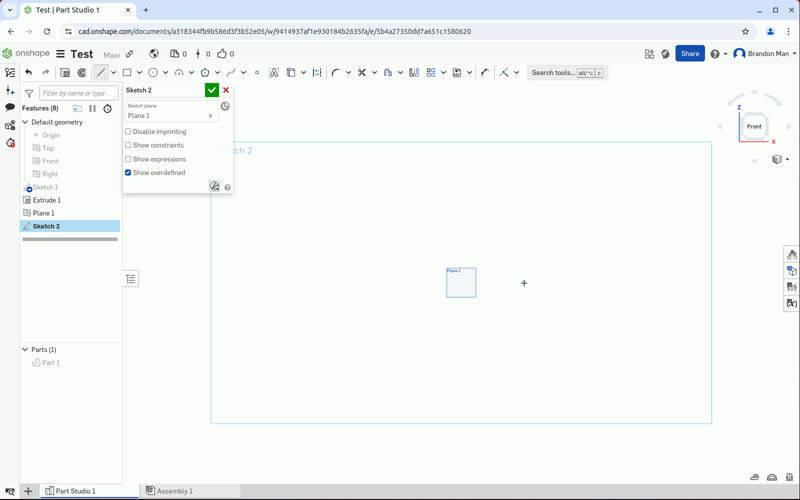
mouse_move(554, 282)
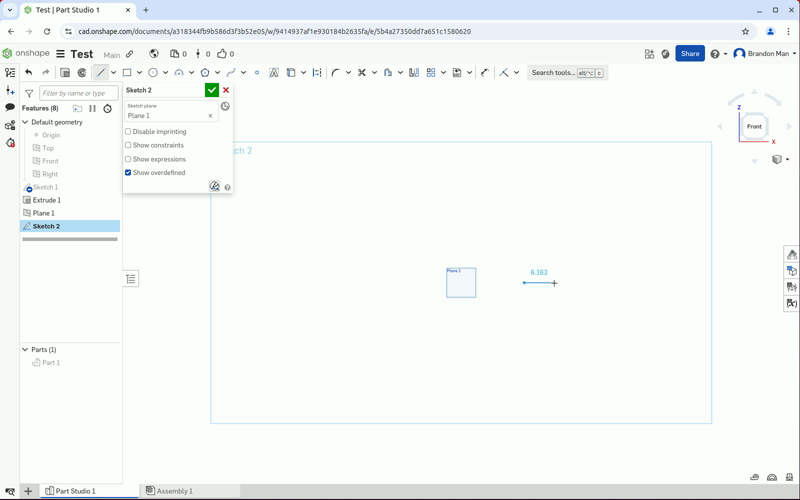
mouse_move(574, 282)
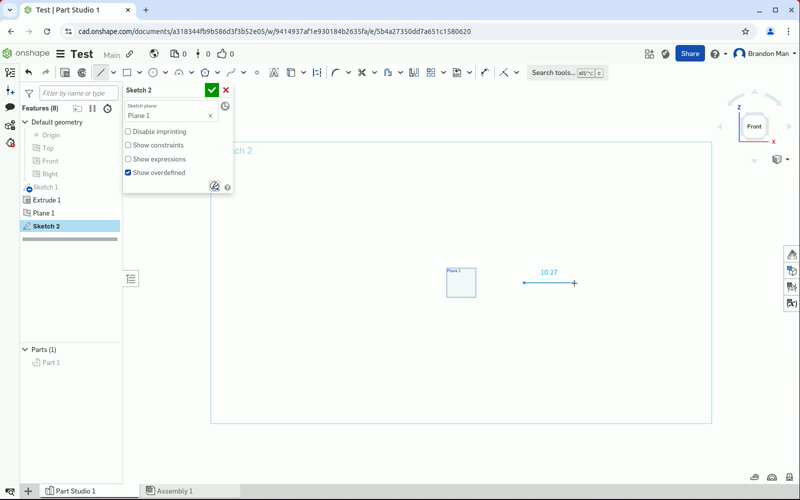
click(574, 282)
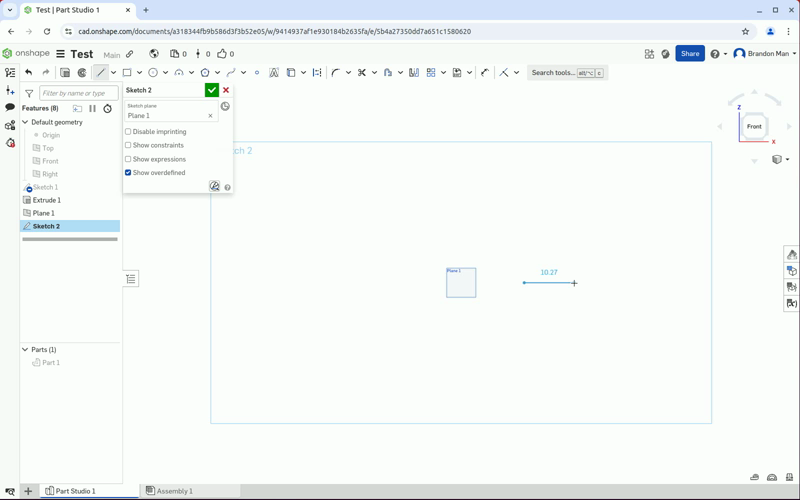
key_up(shift)
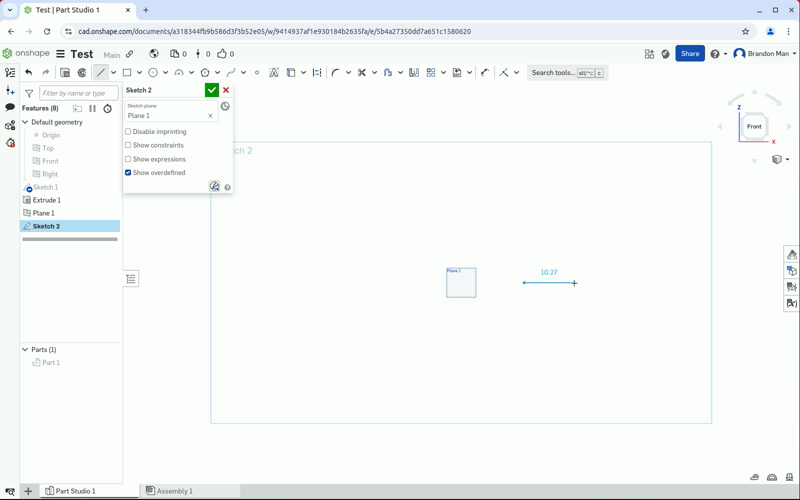
key_down(shift)
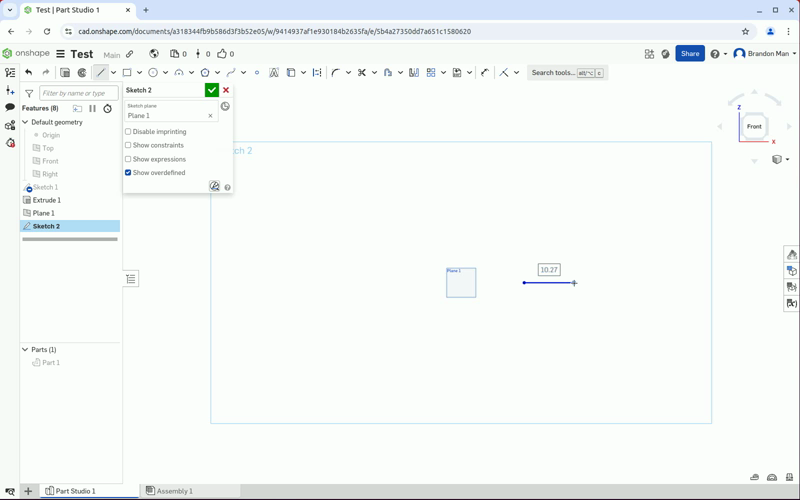
mouse_move(524, 226)
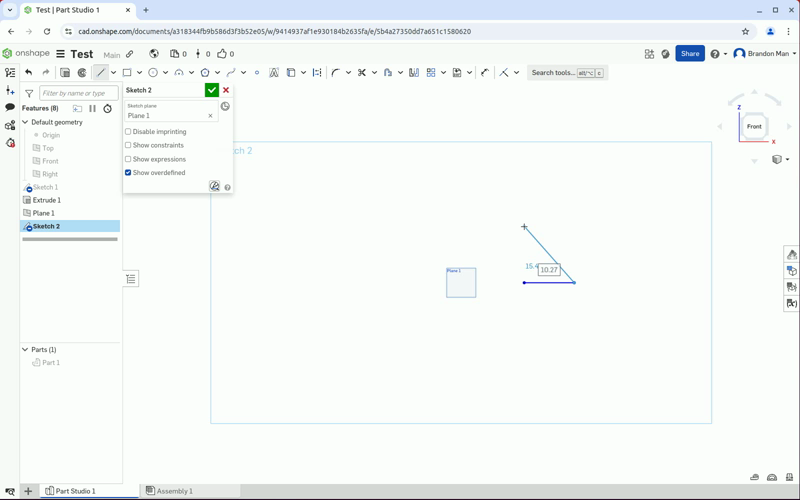
click(524, 226)
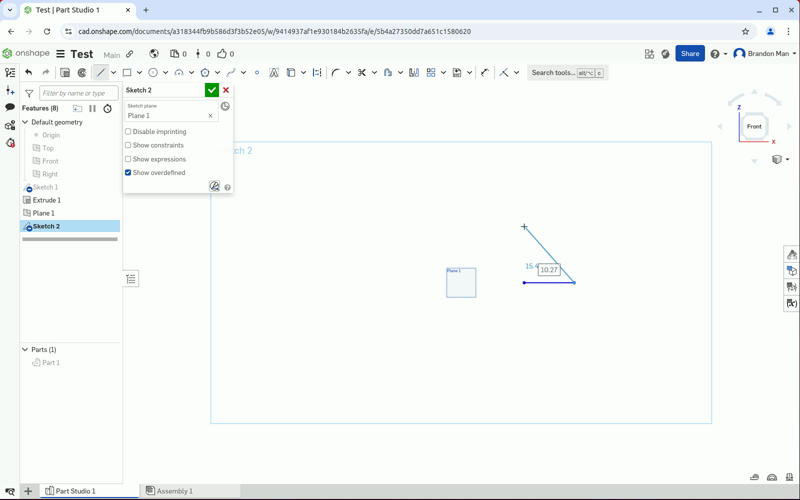
key_up(shift)
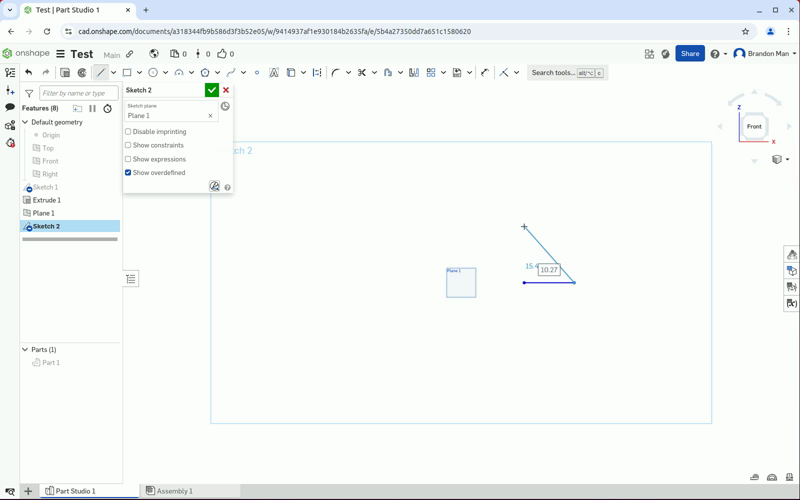
mouse_move(554, 226)
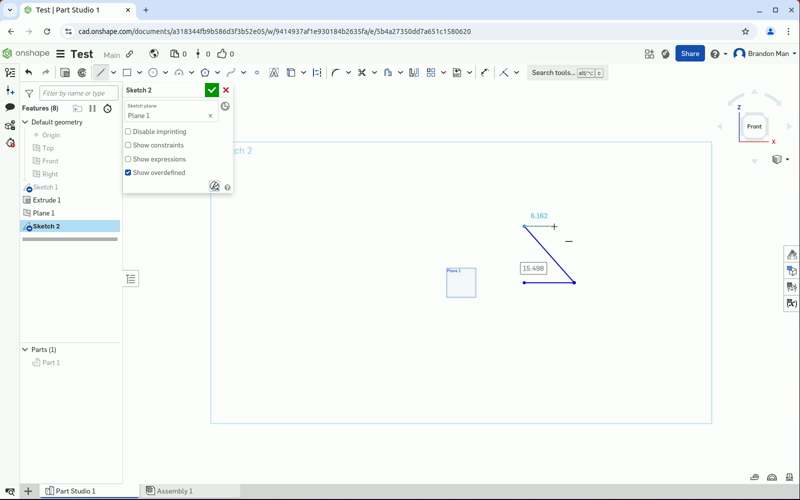
key_down(shift)
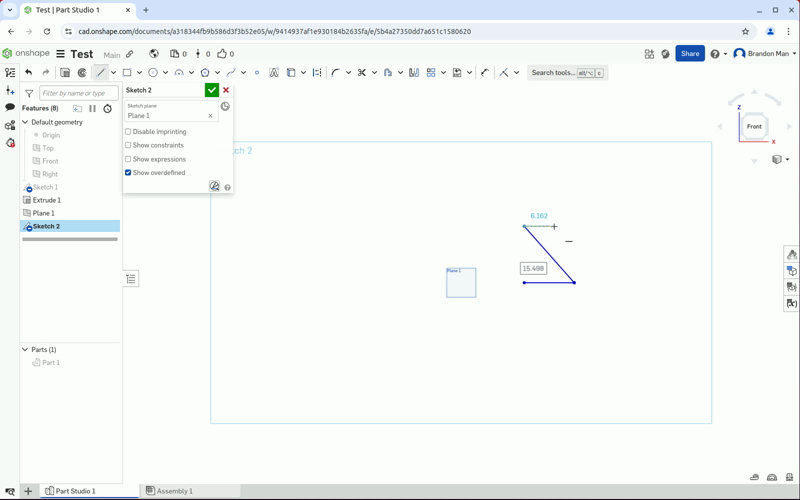
mouse_move(524, 282)
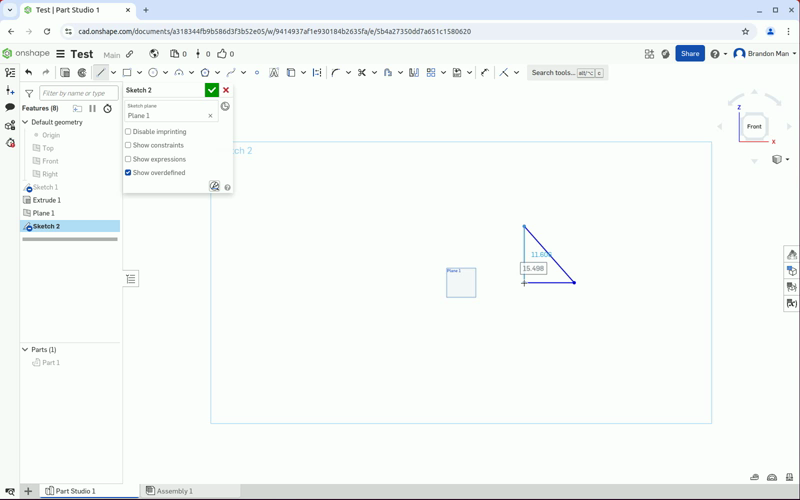
key_up(shift)
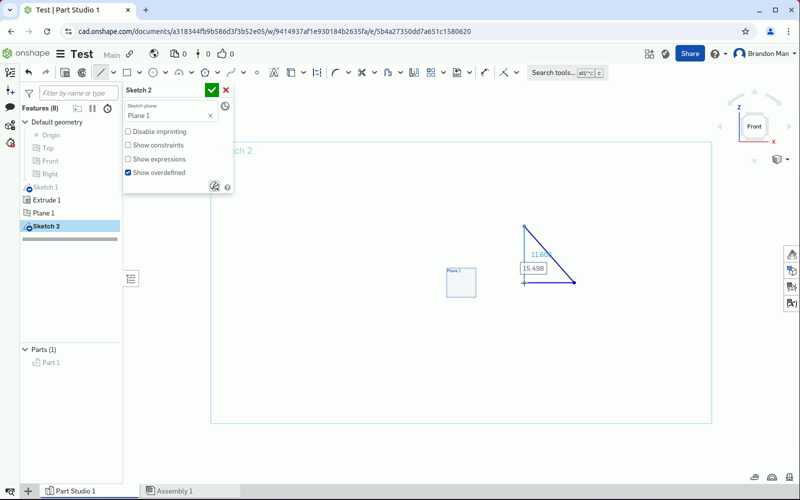
click(524, 282)
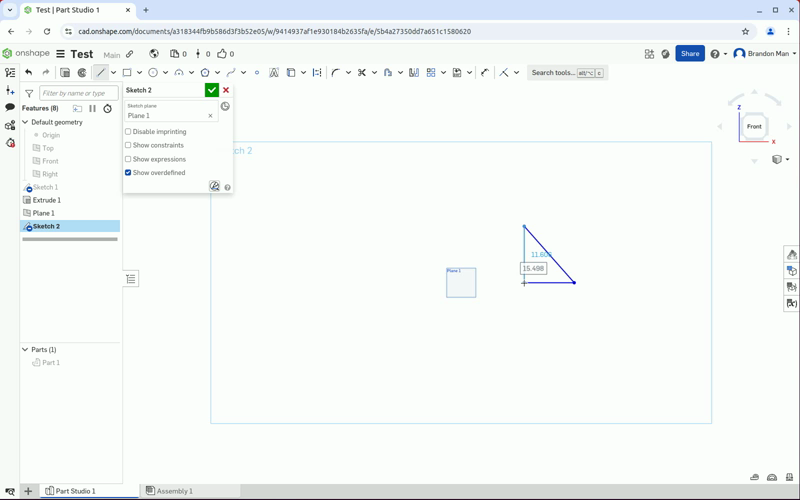
key(esc)
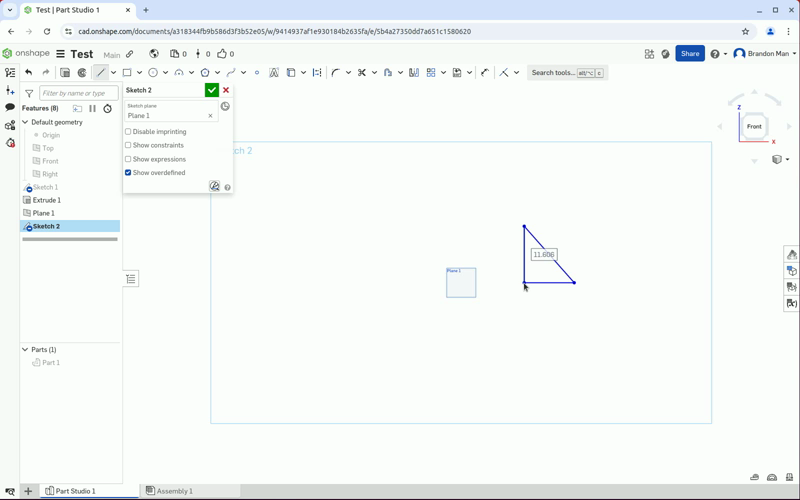
mouse_move(546, 274)
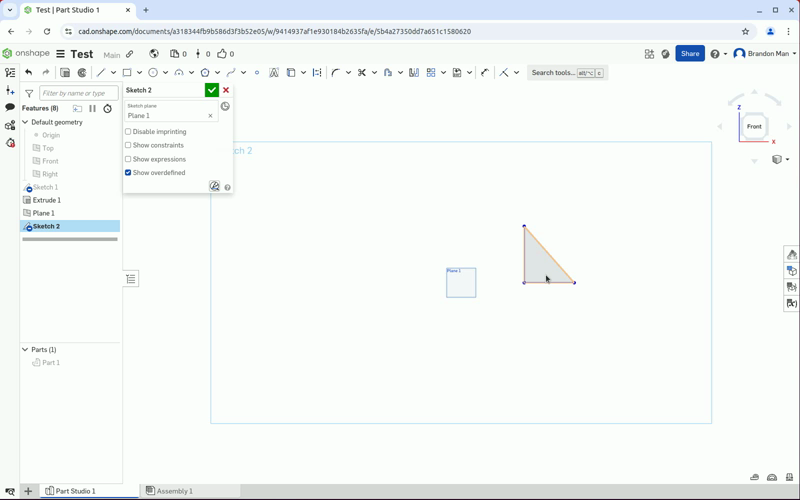
scroll(6)
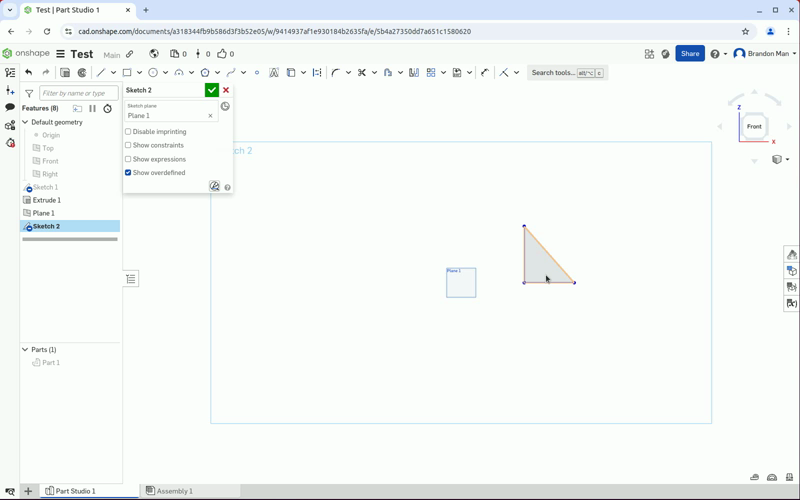
scroll(6)
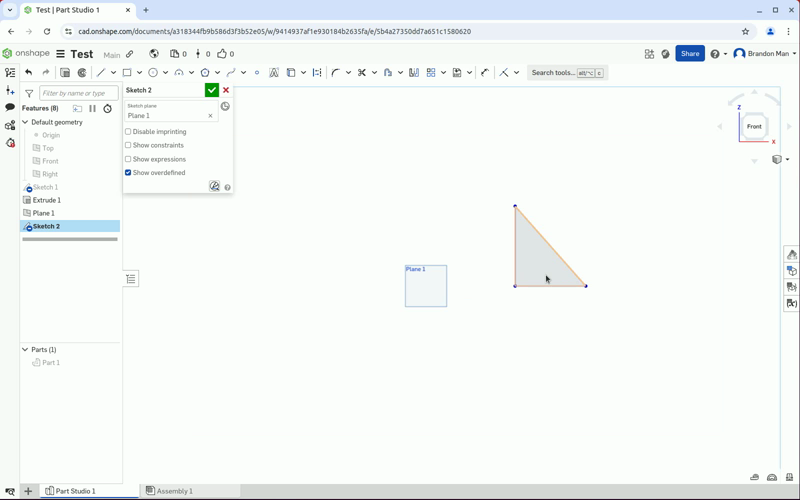
scroll(6)
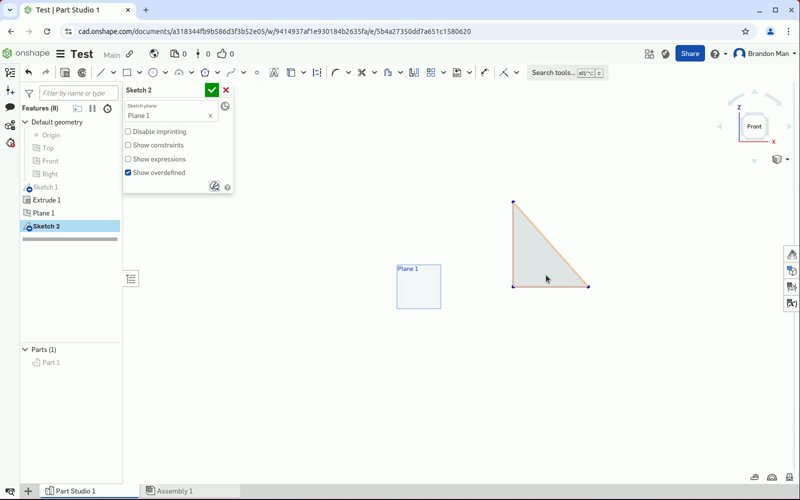
scroll(6)
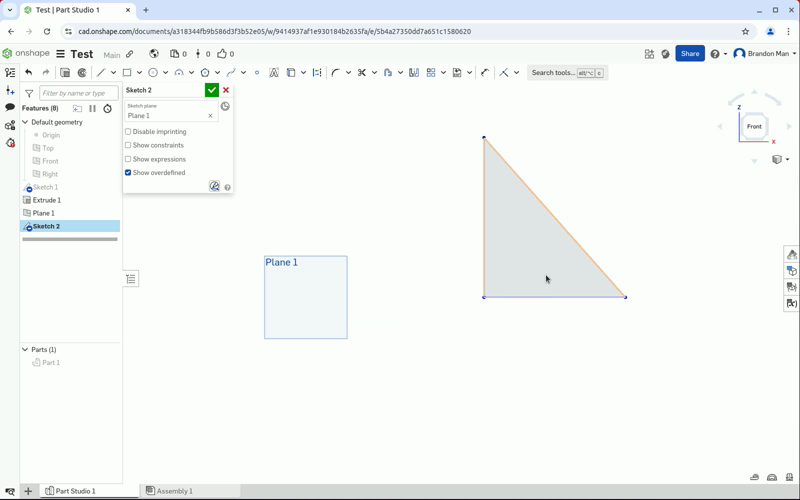
scroll(6)
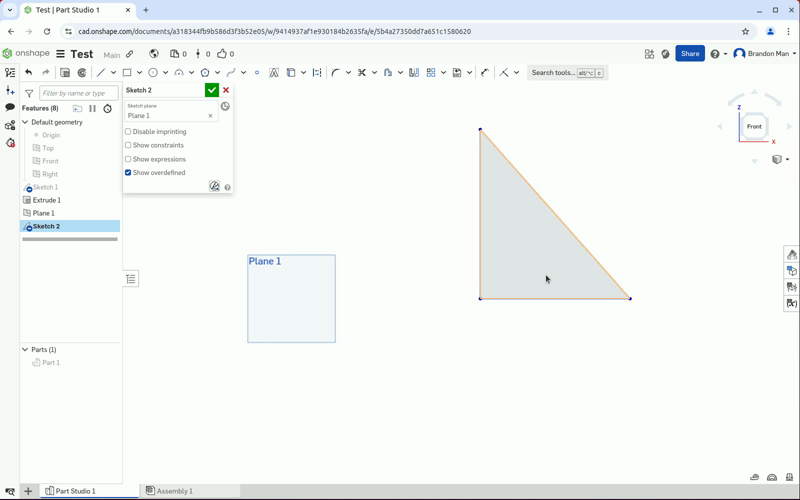
scroll(6)
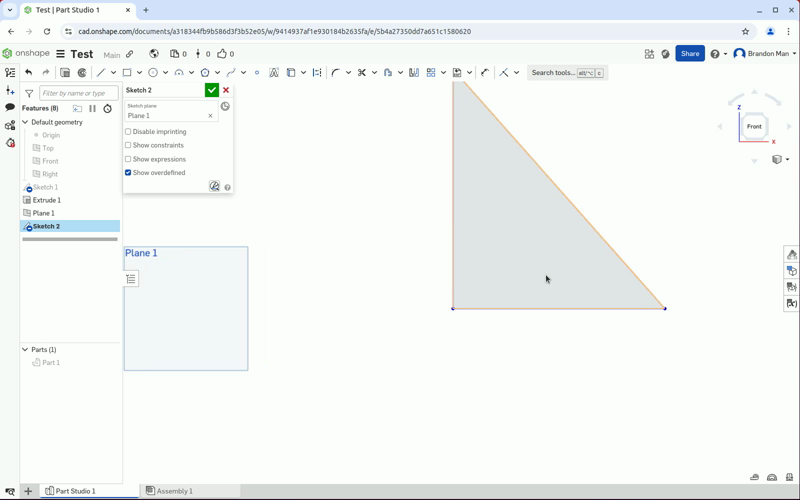
scroll(6)
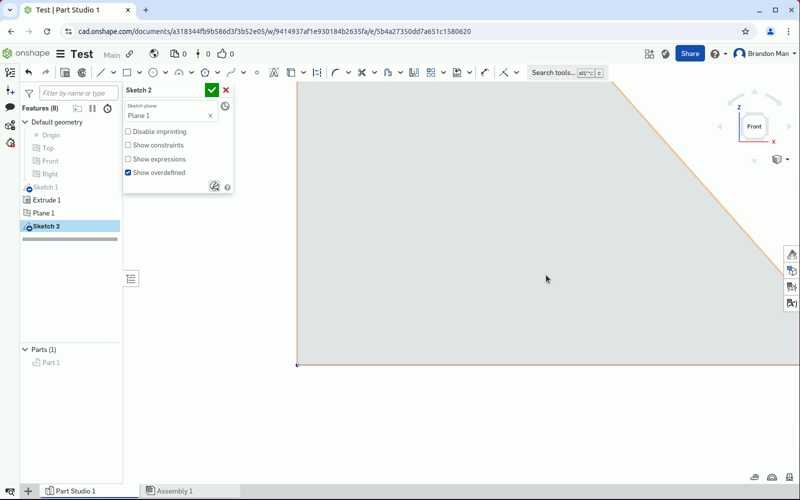
click(546, 274)
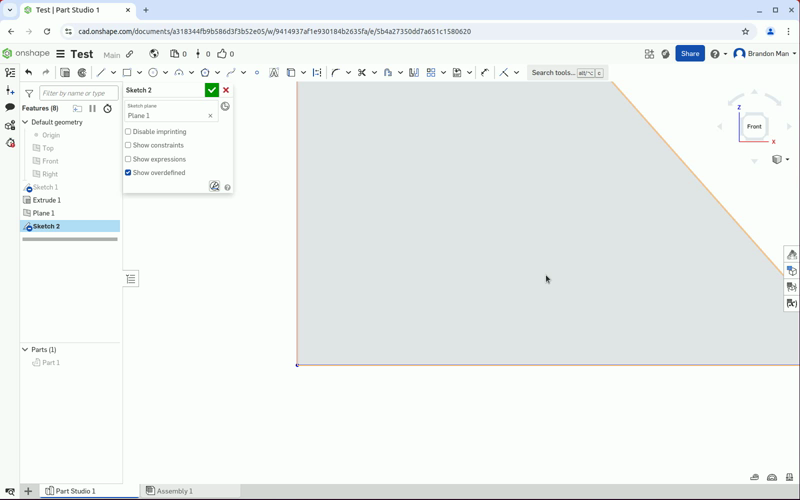
scroll(-6)
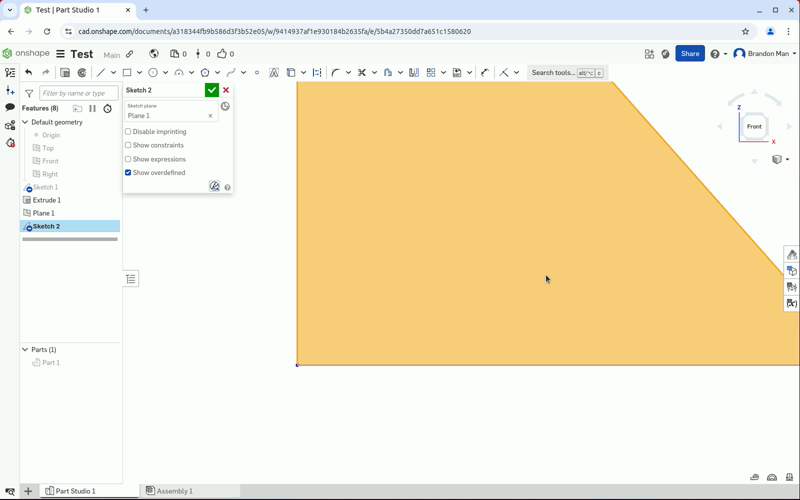
scroll(-6)
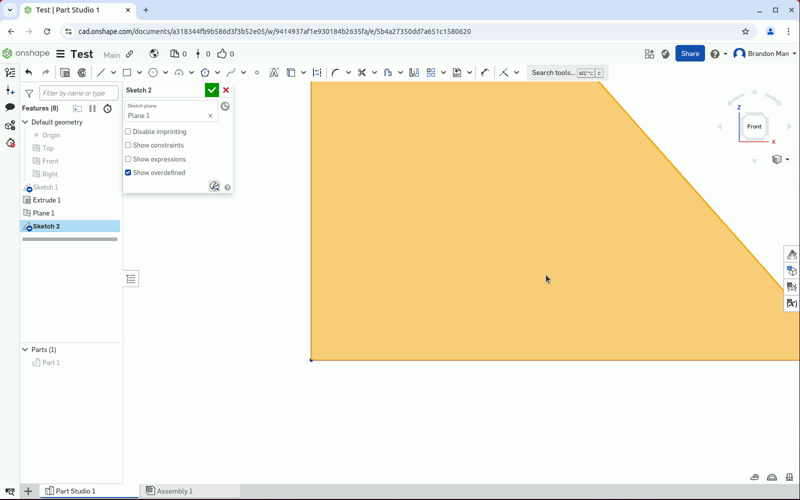
scroll(-6)
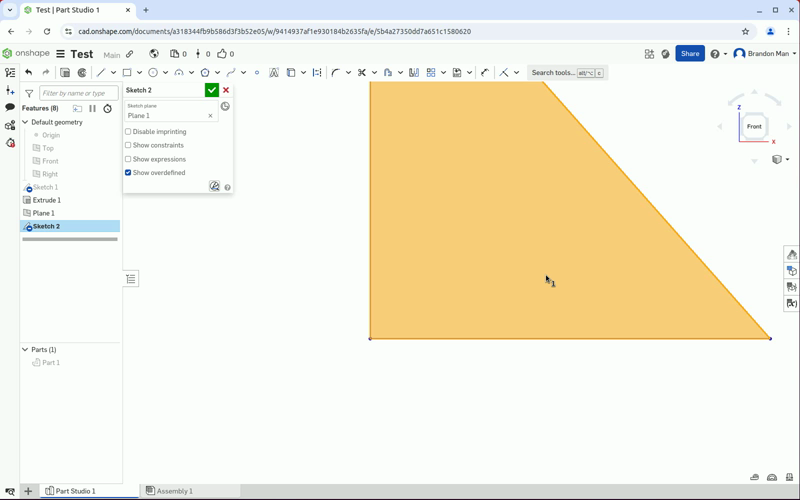
scroll(-6)
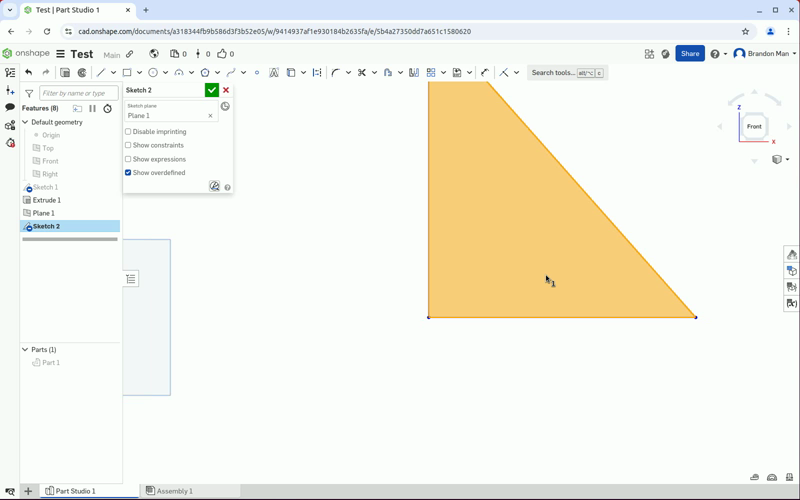
scroll(-6)
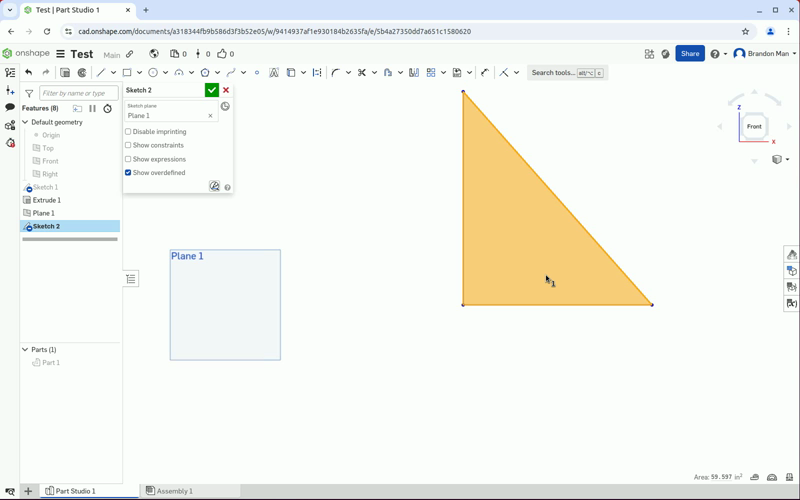
scroll(-6)
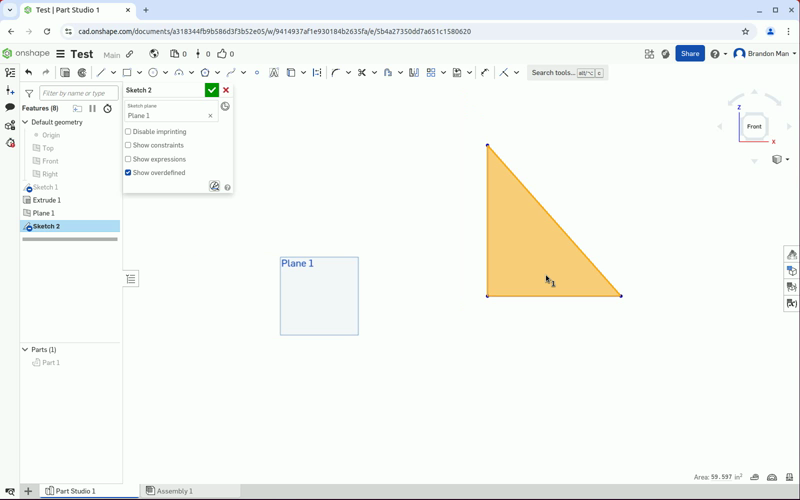
scroll(-6)
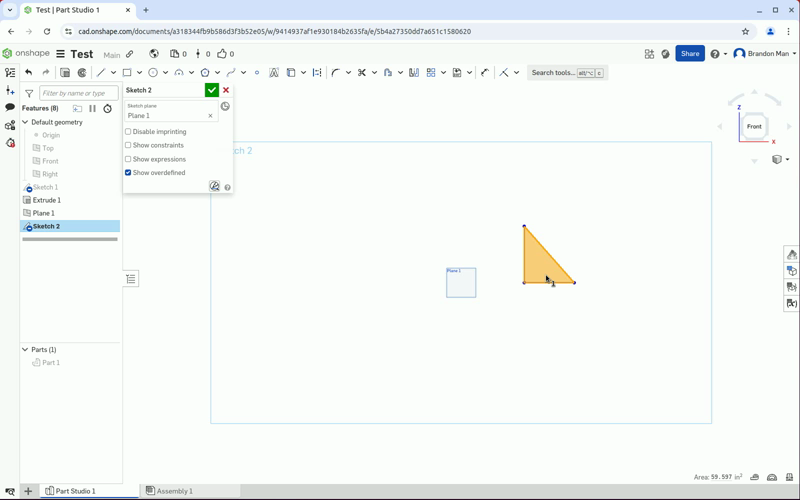
mouse_move(73, 352)
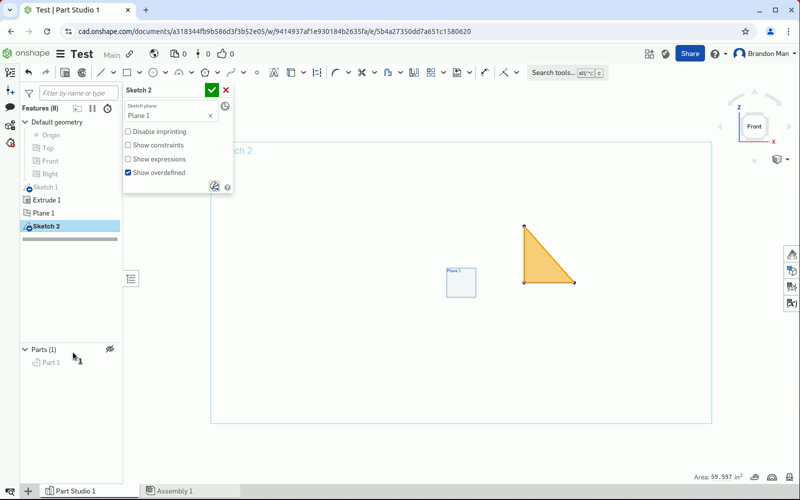
key(shift+y)
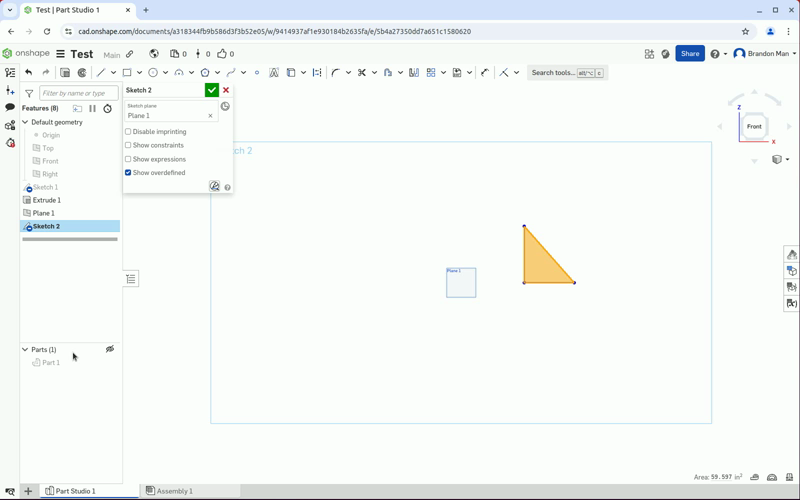
key(shift+e)
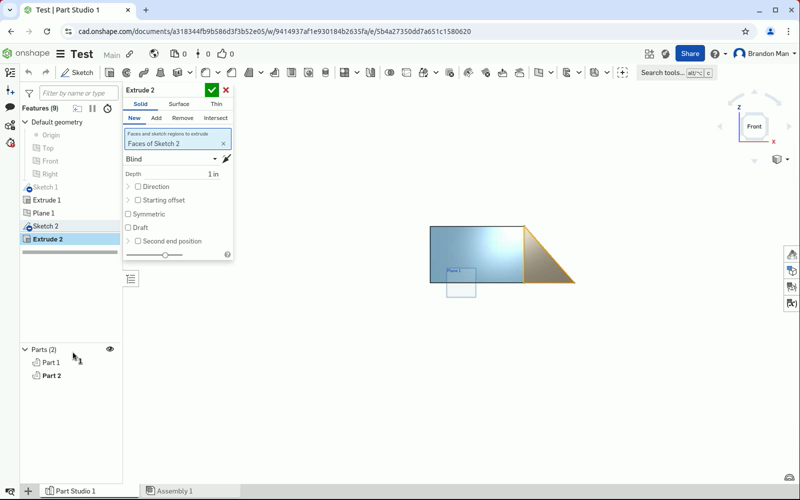
mouse_move(143, 106)
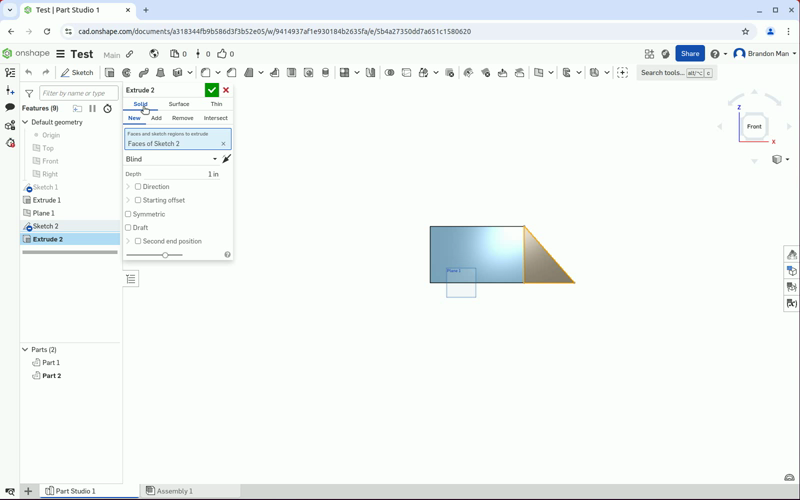
click(143, 106)
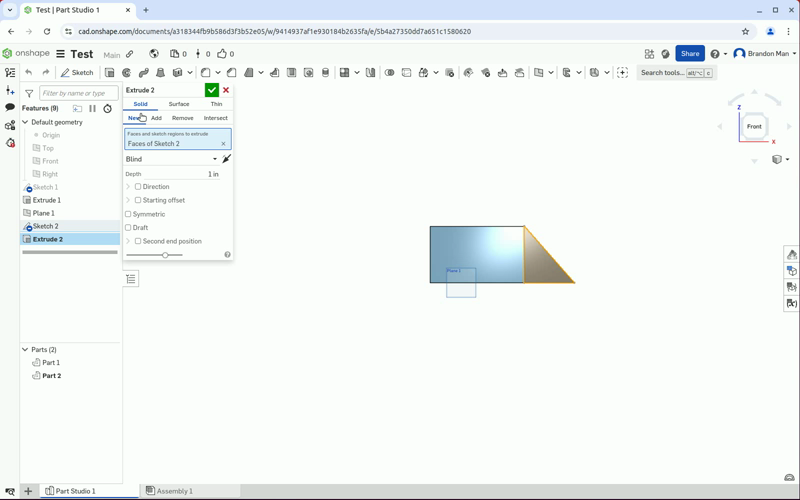
mouse_move(137, 120)
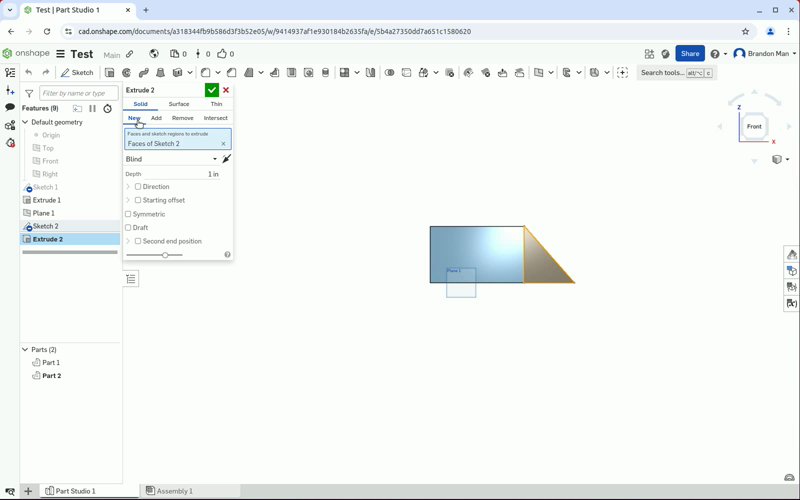
click(137, 120)
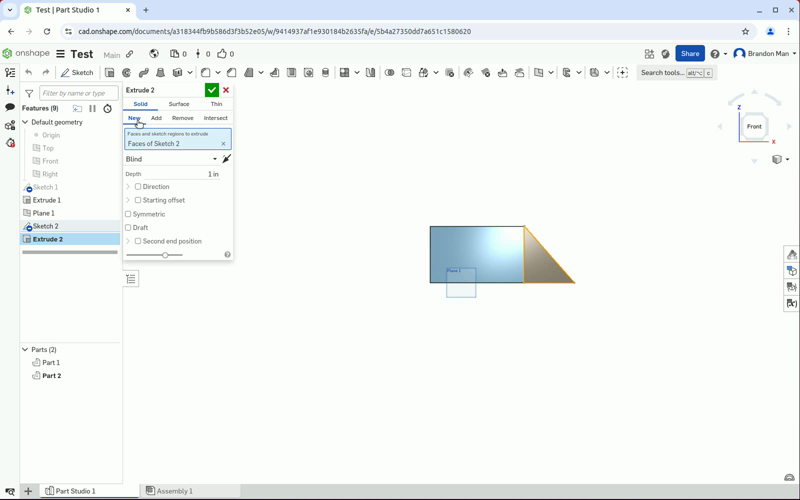
key(tab, 4)
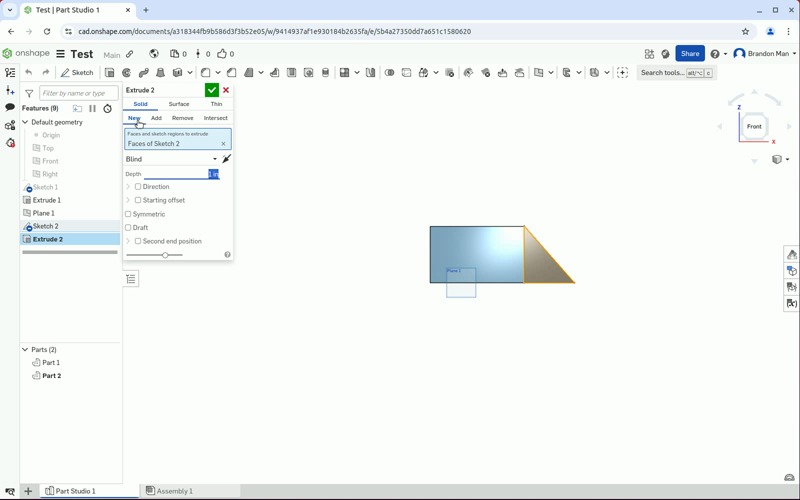
text(-15.405)
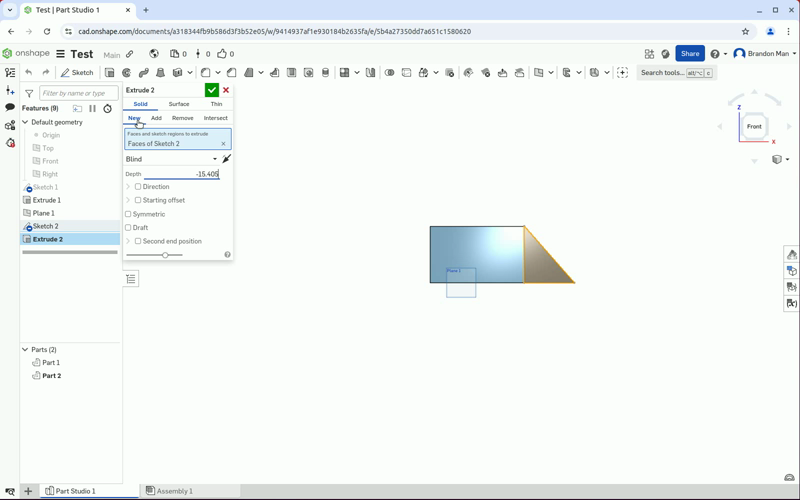
key(enter)
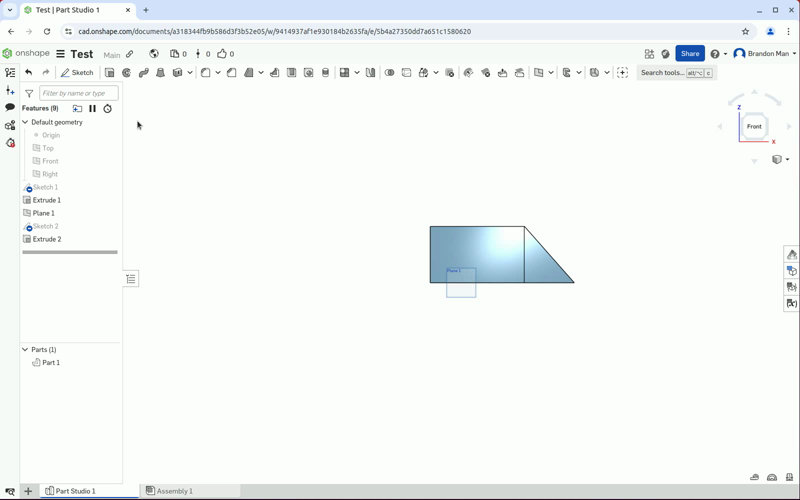
key(shift+h)
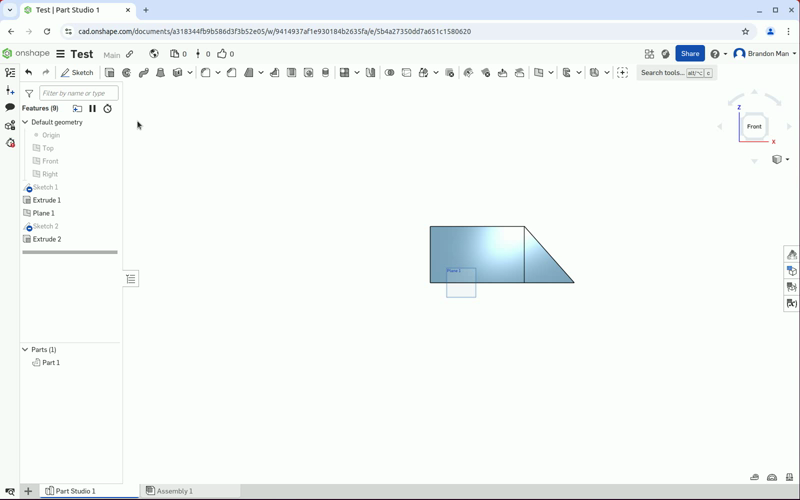
key(shift+h)
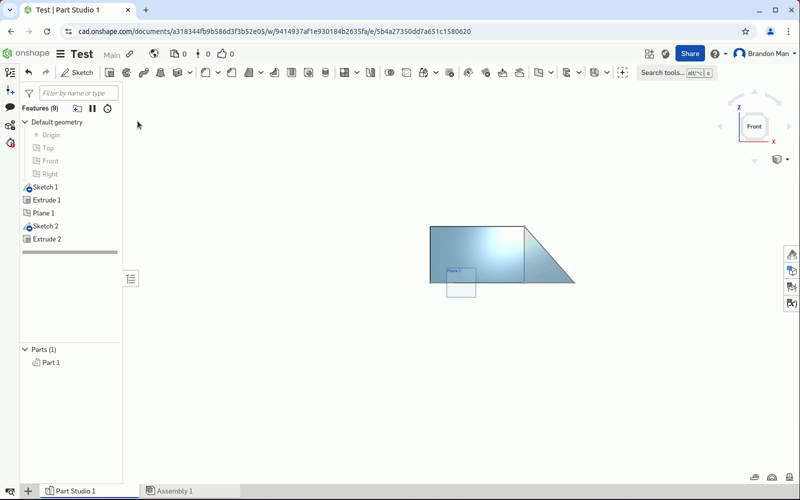
key(shift+7)
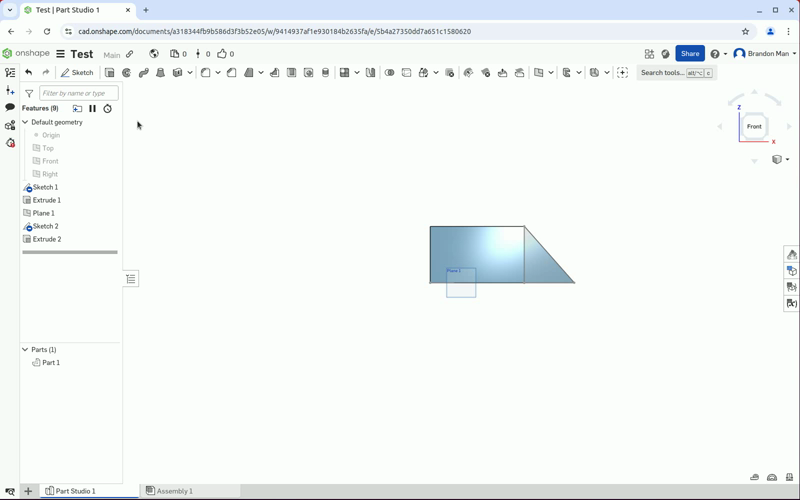
key(left, 2)
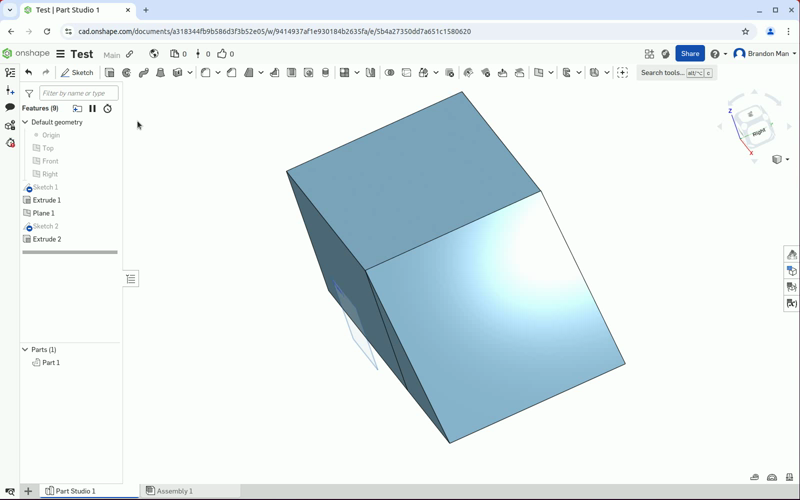
key(down, 2)
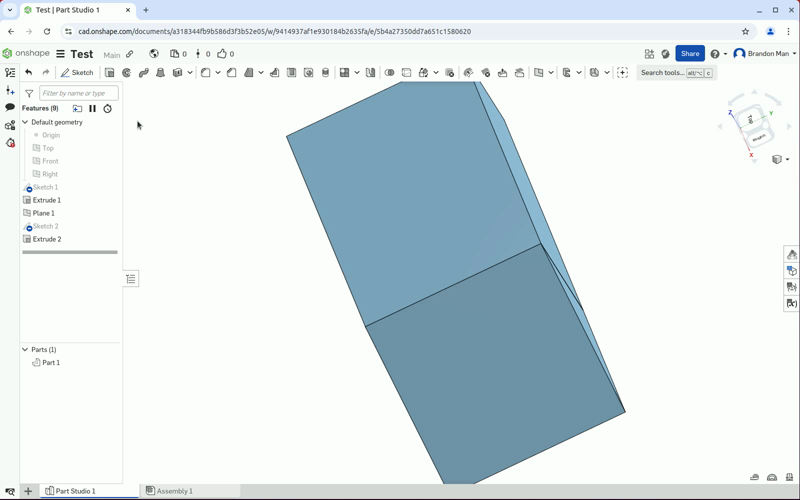
key(up, 2)
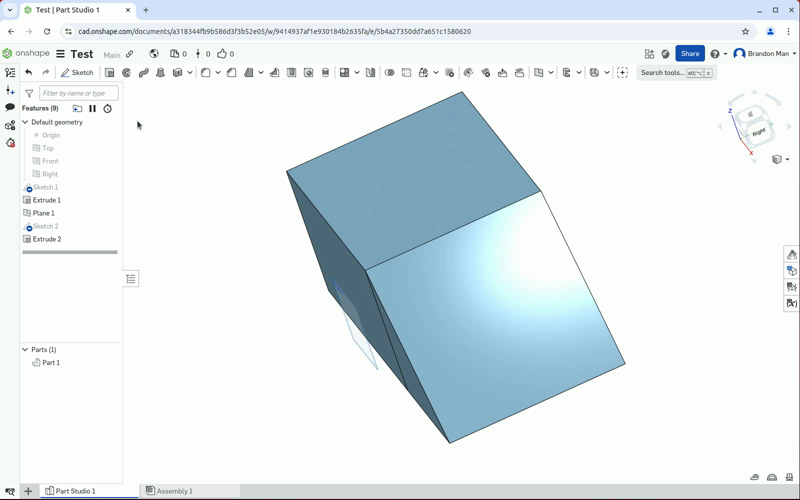
key(right, 2)
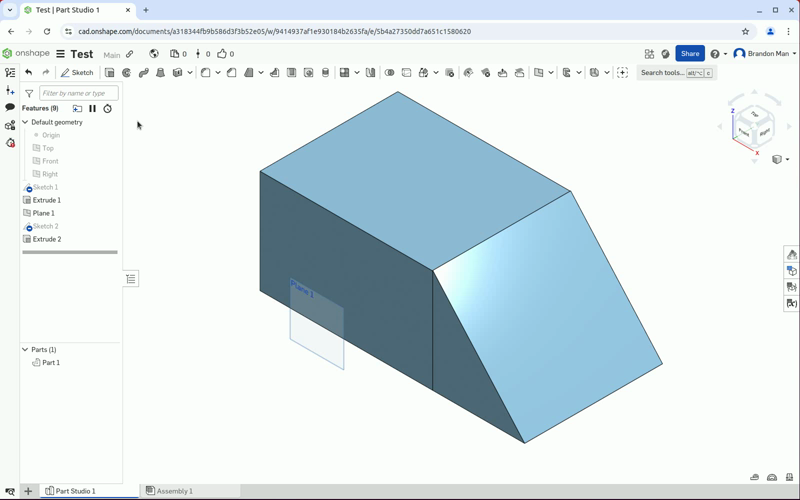
mouse_move(73, 189)
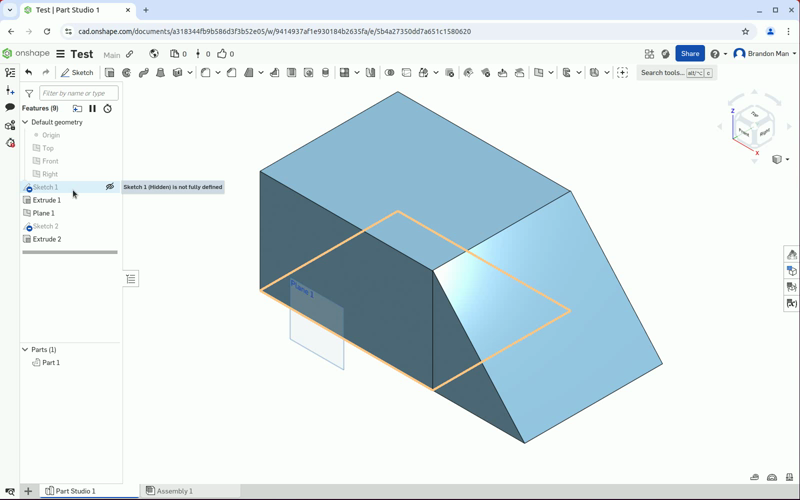
click(73, 189)